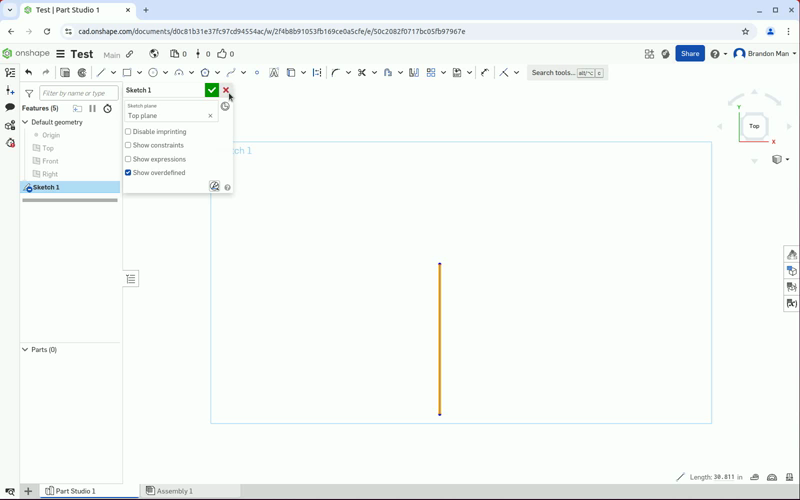
key(shift+h)
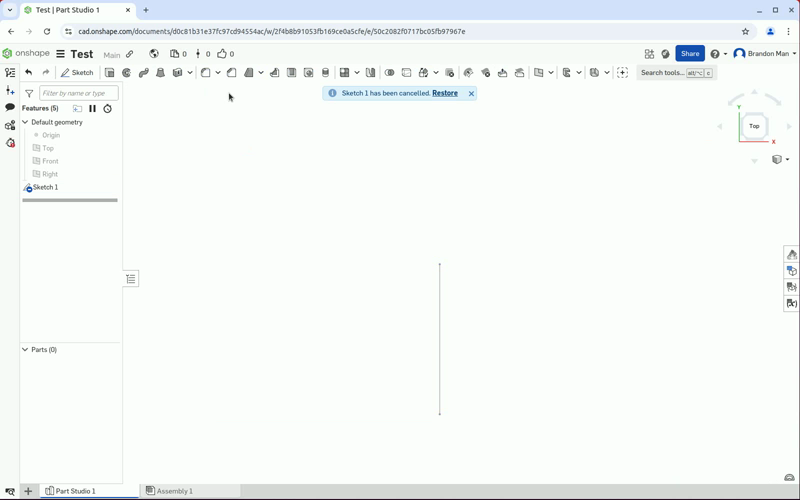
key(shift+s)
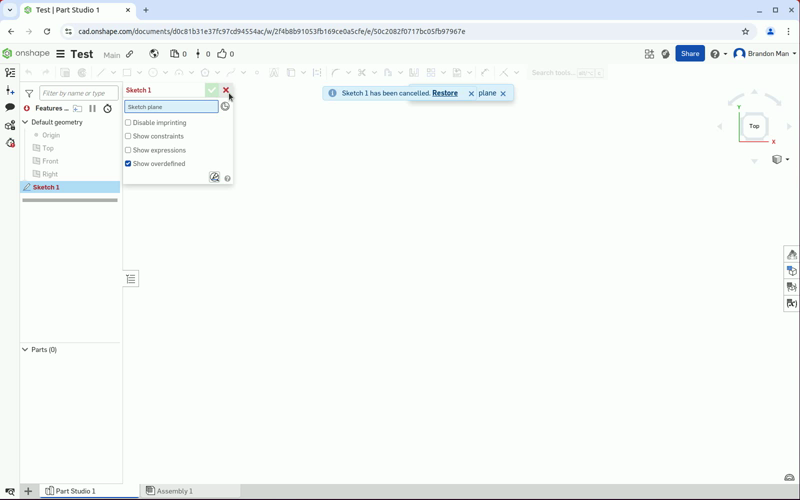
mouse_move(73, 150)
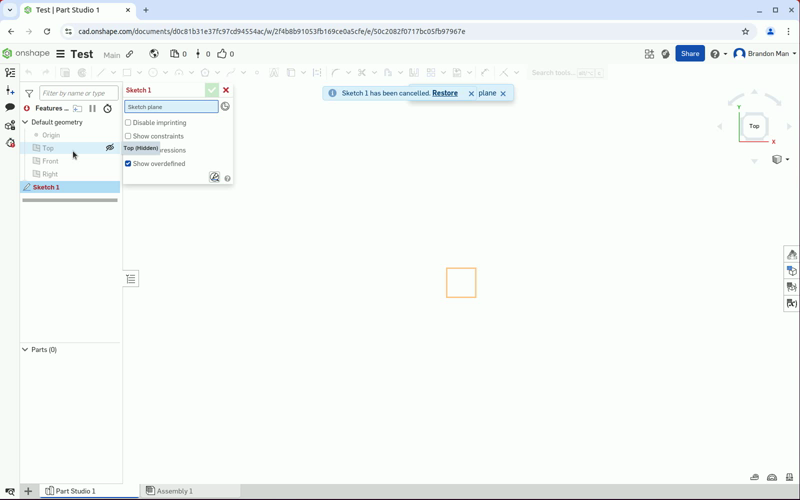
click(73, 150)
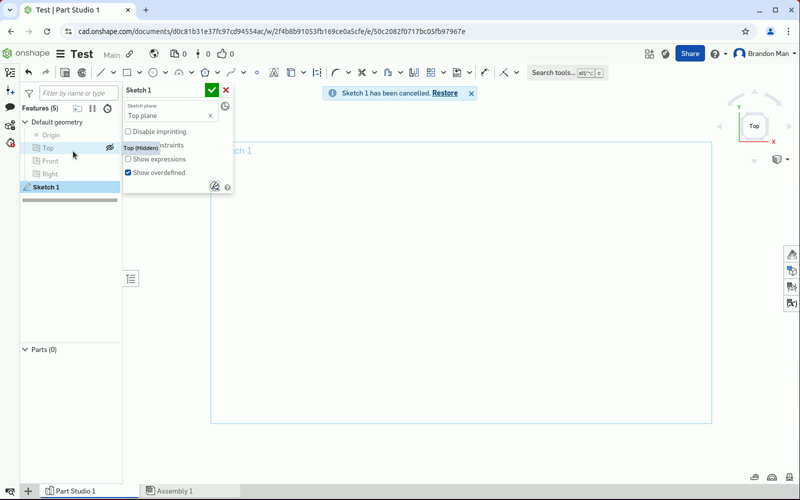
mouse_move(73, 352)
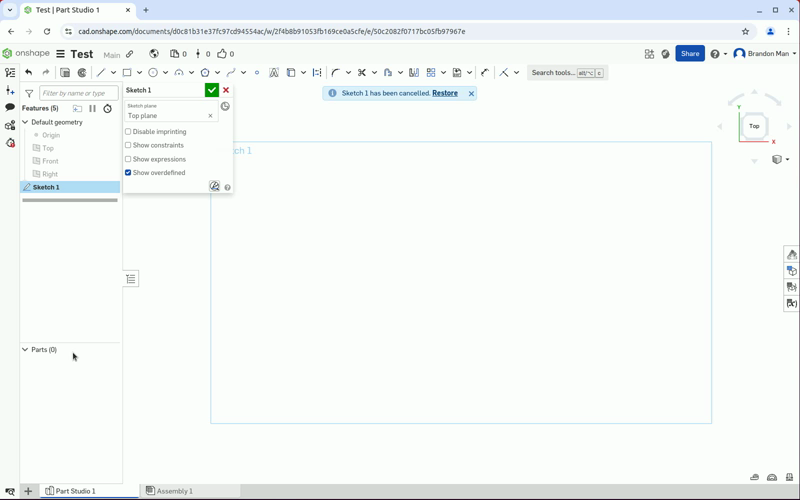
key(y)
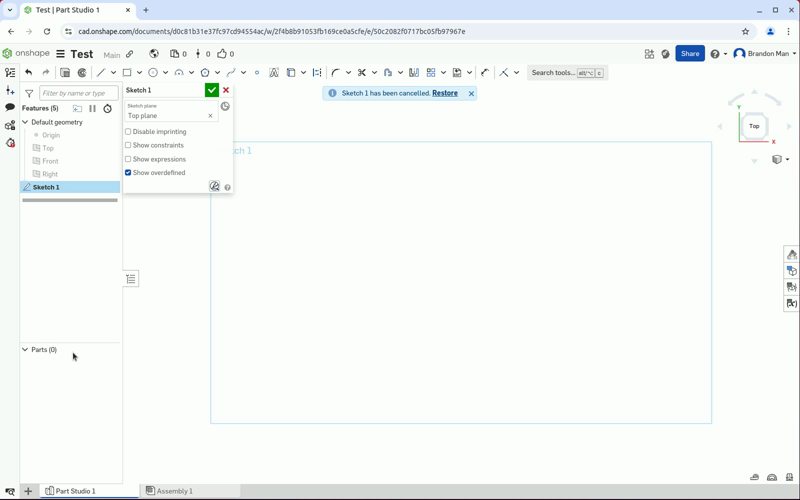
key(a)
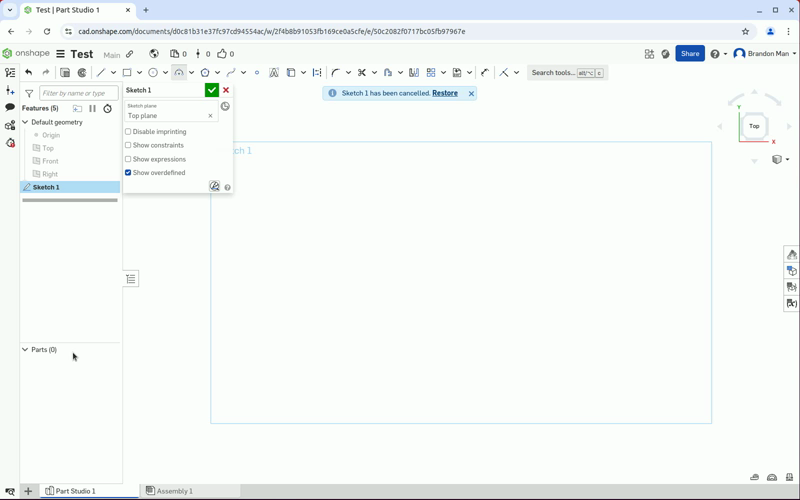
key_down(shift)
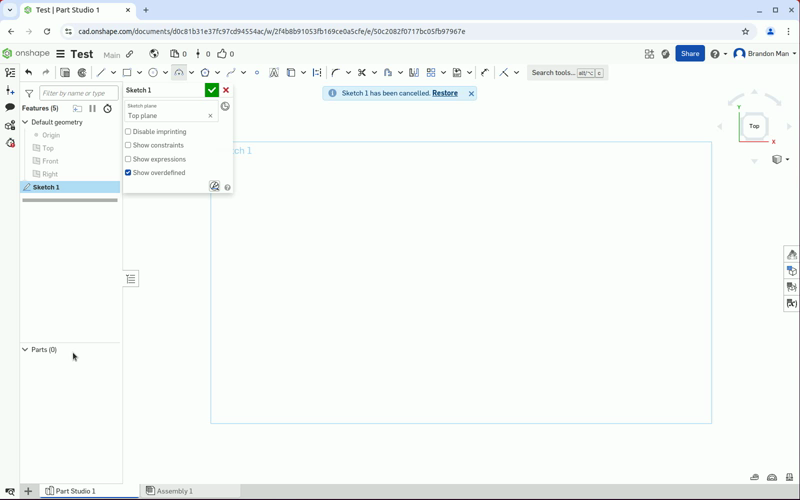
mouse_move(460, 352)
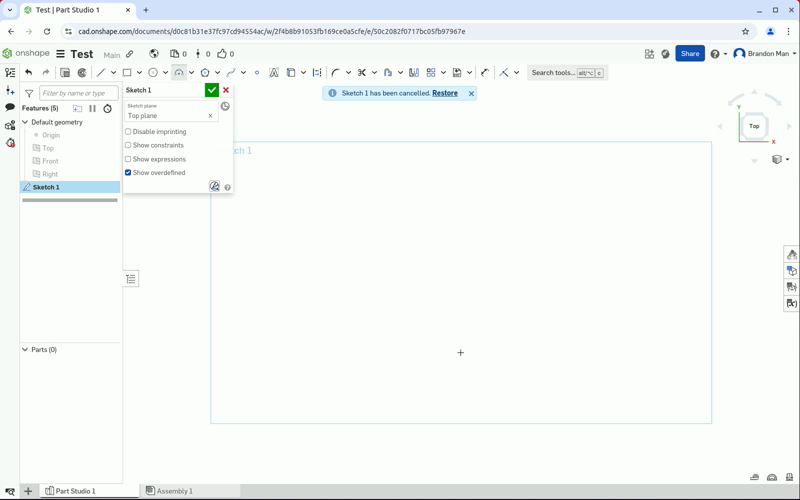
click(460, 352)
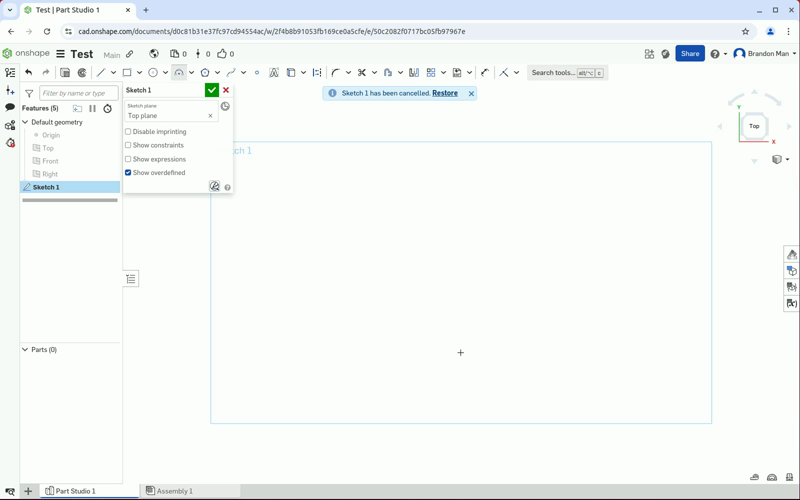
key_up(shift)
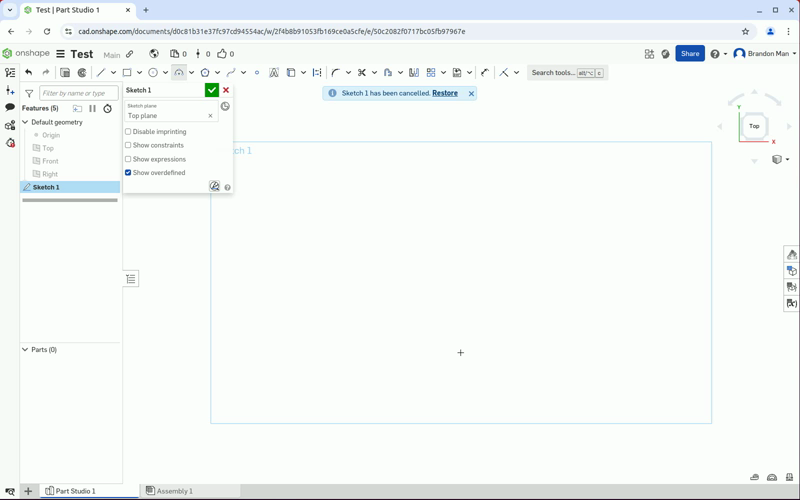
key_down(shift)
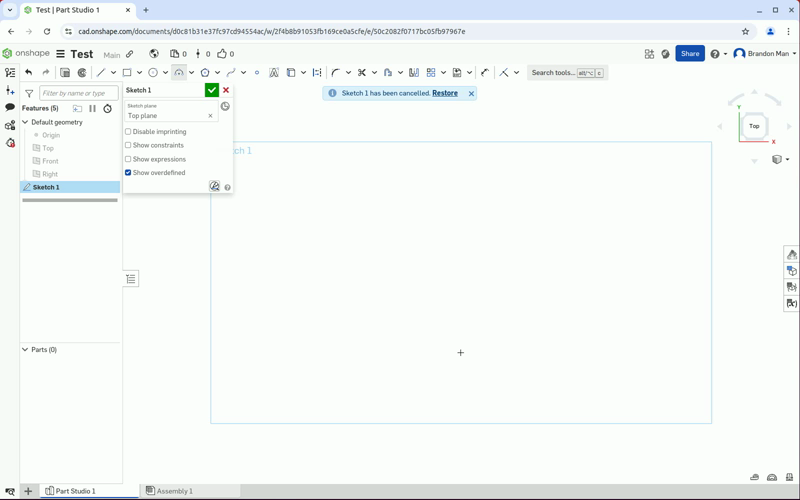
mouse_move(460, 213)
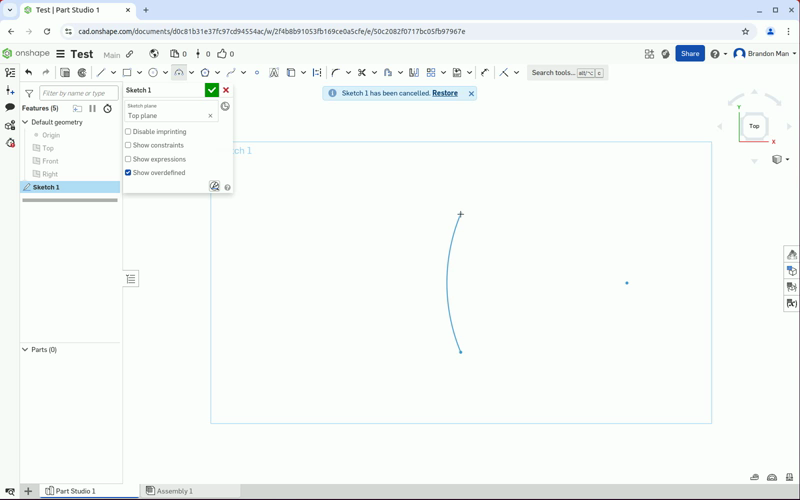
click(460, 213)
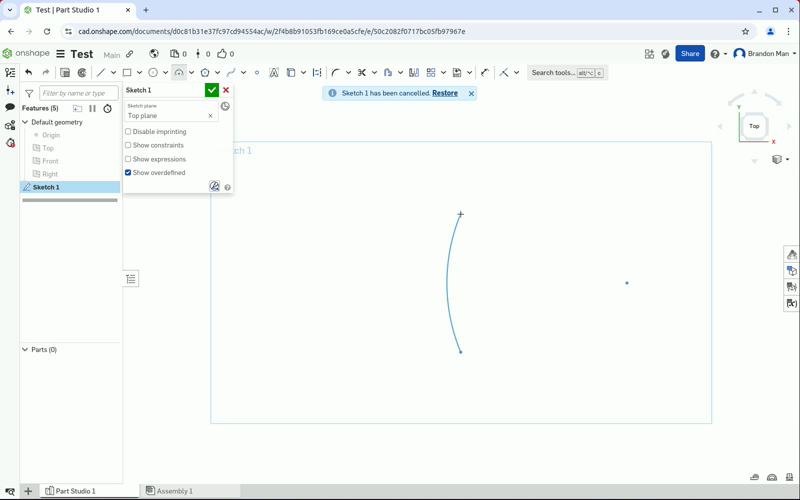
mouse_move(529, 282)
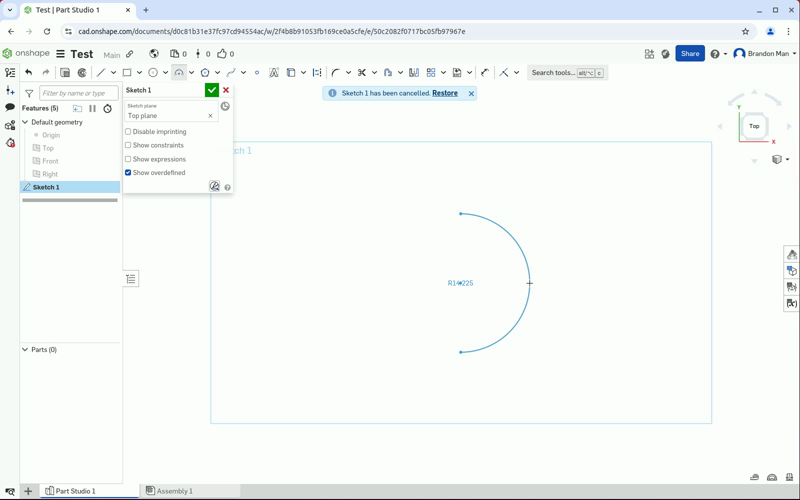
click(529, 282)
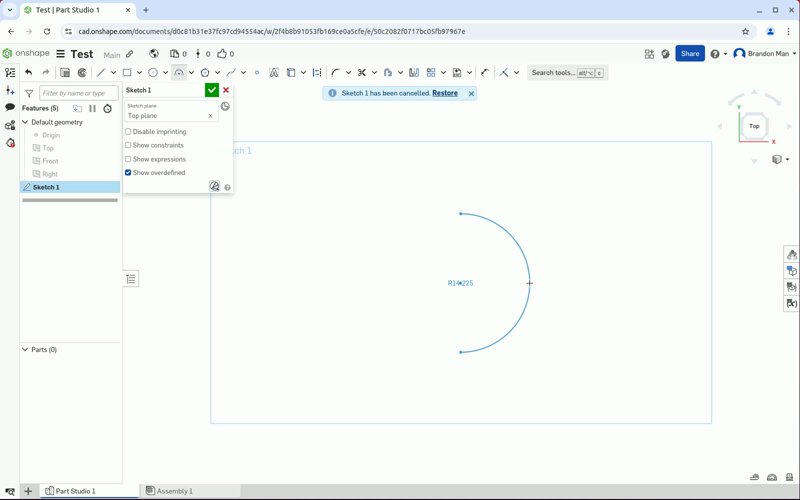
key_up(shift)
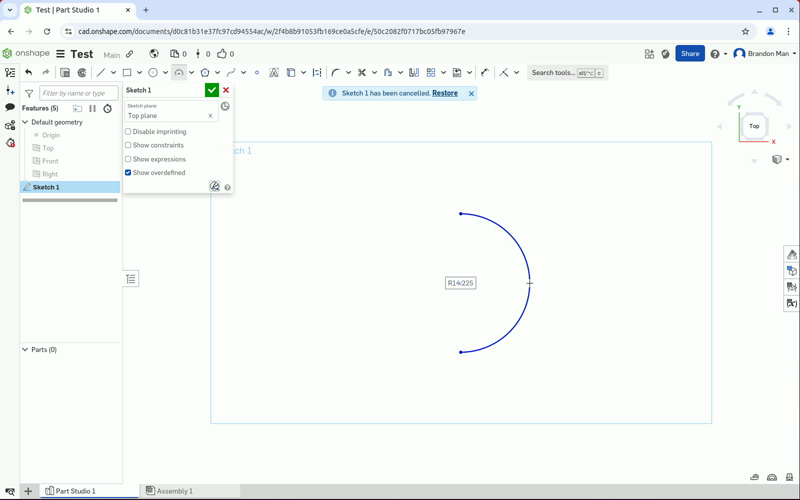
key(esc)
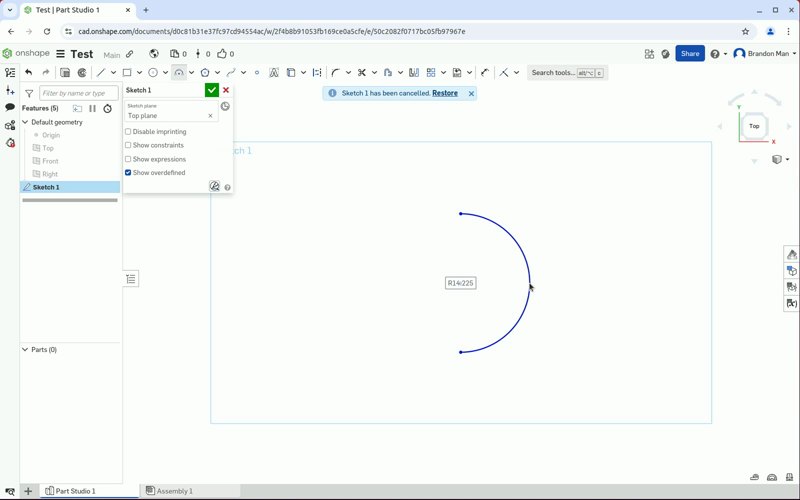
key(l)
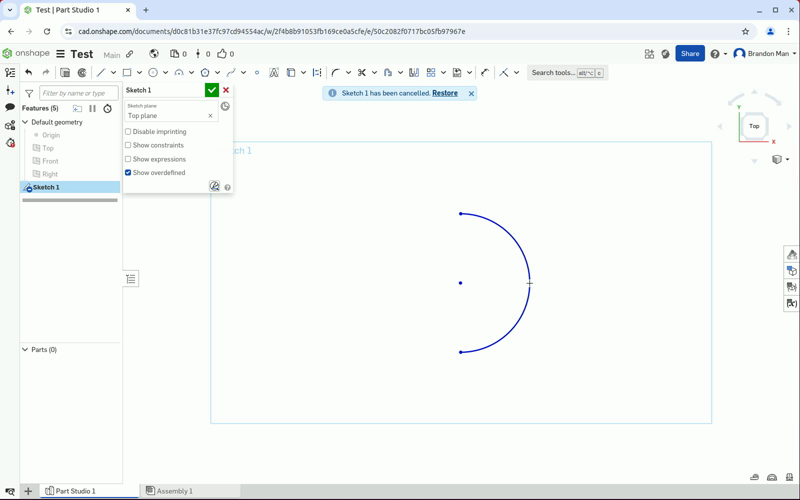
mouse_move(460, 213)
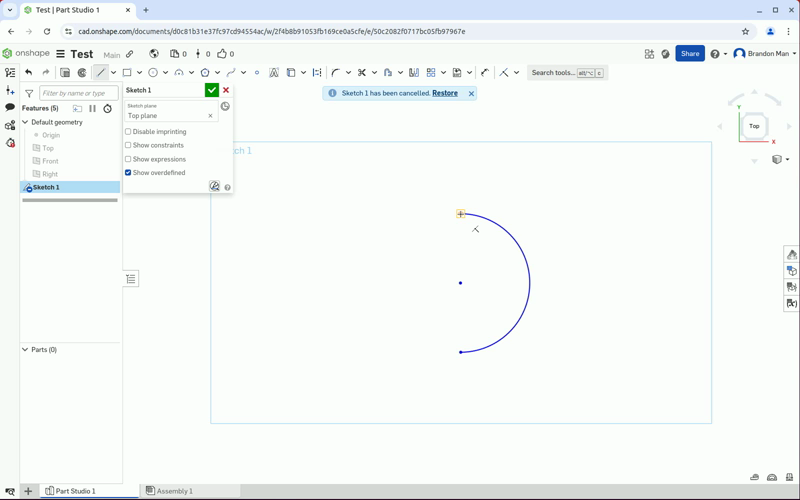
click(460, 213)
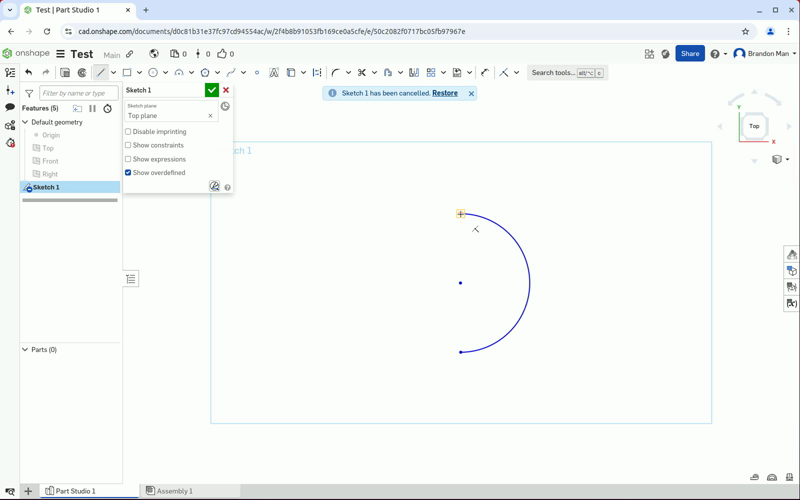
key_down(shift)
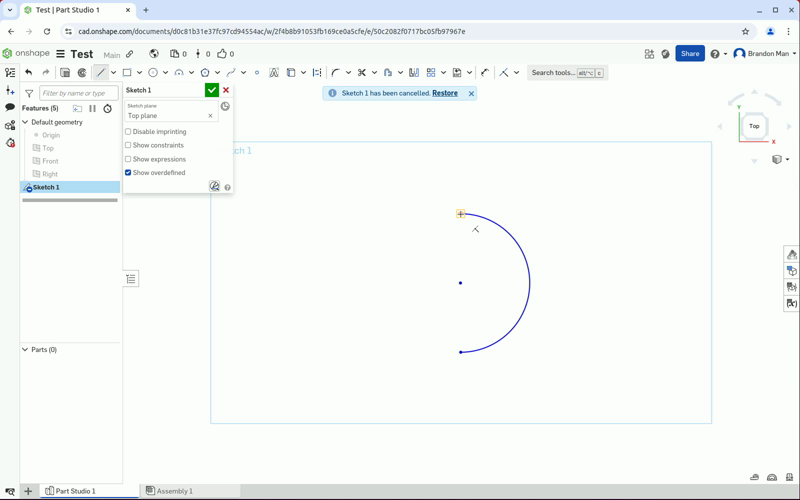
mouse_move(460, 352)
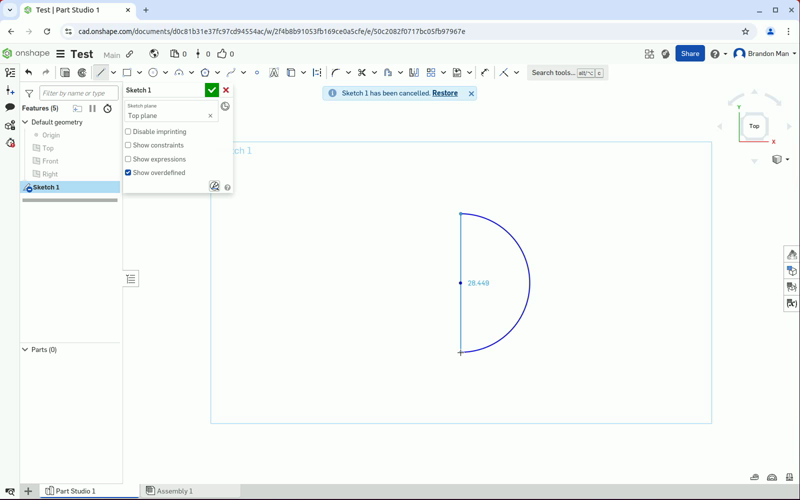
key_up(shift)
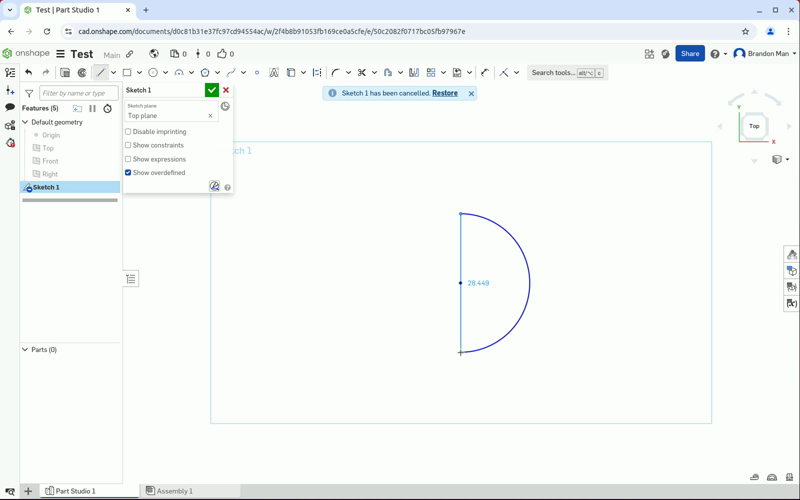
click(460, 352)
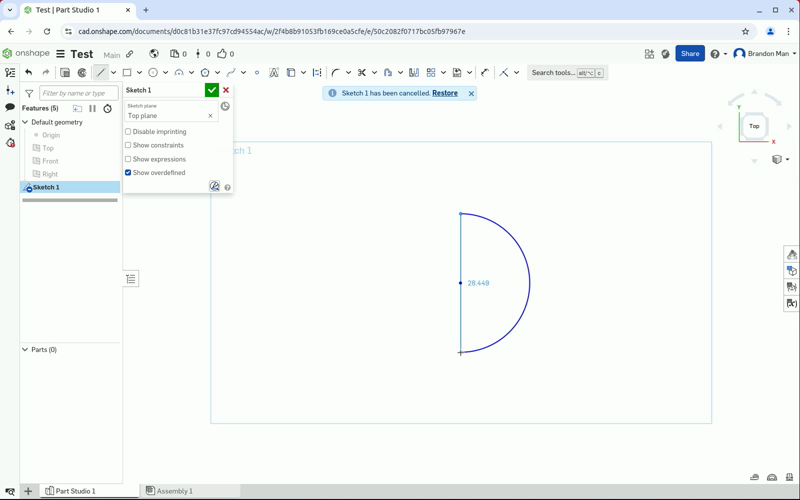
key(esc)
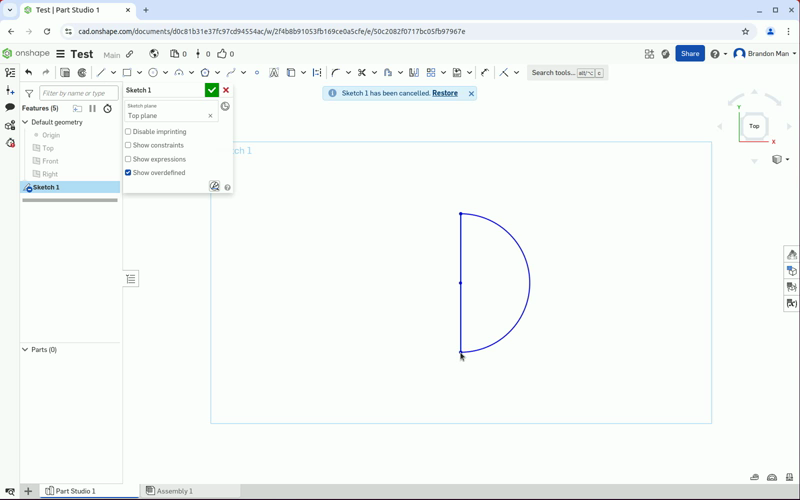
key(a)
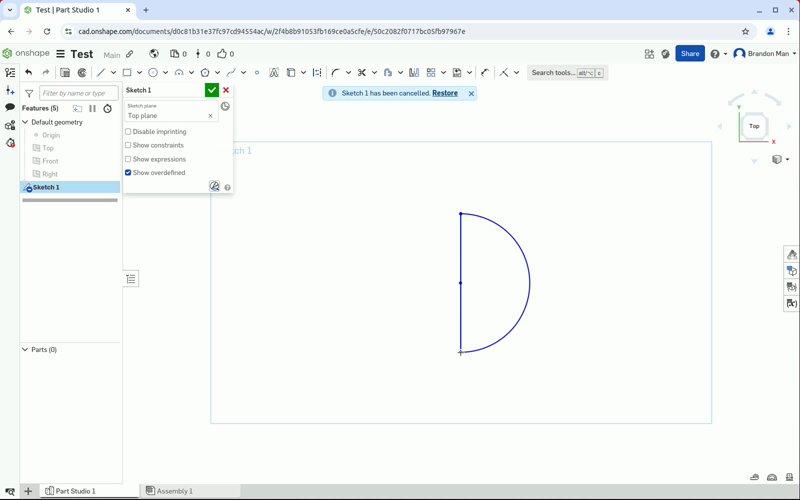
key_down(shift)
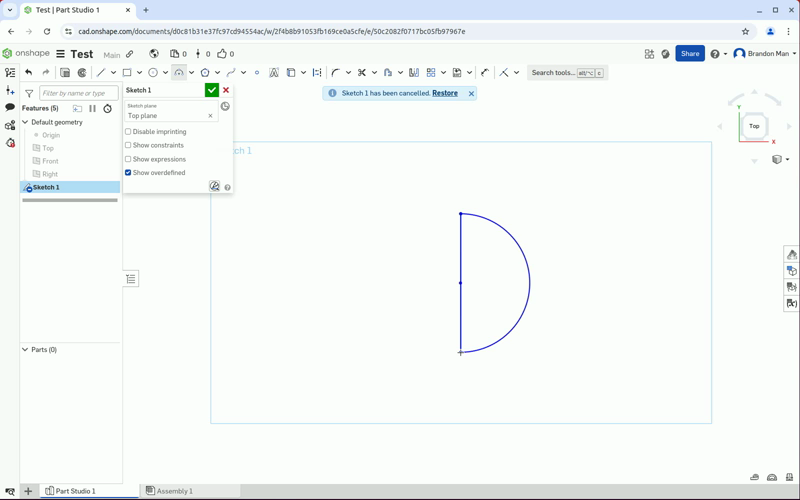
mouse_move(469, 343)
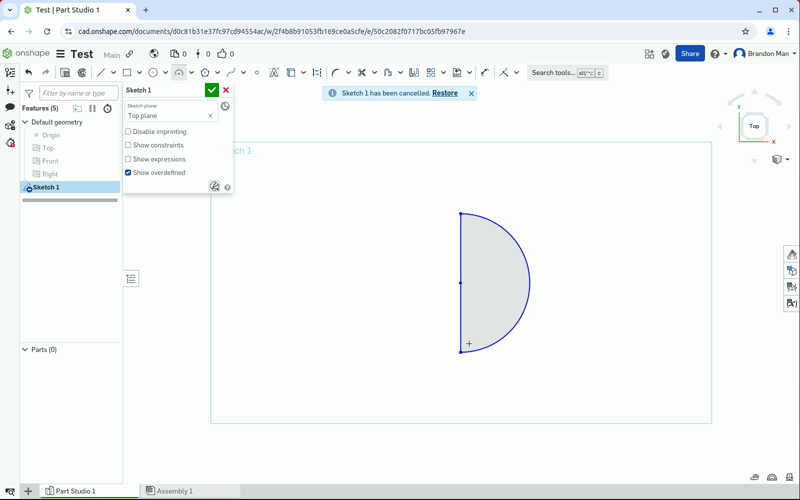
click(469, 343)
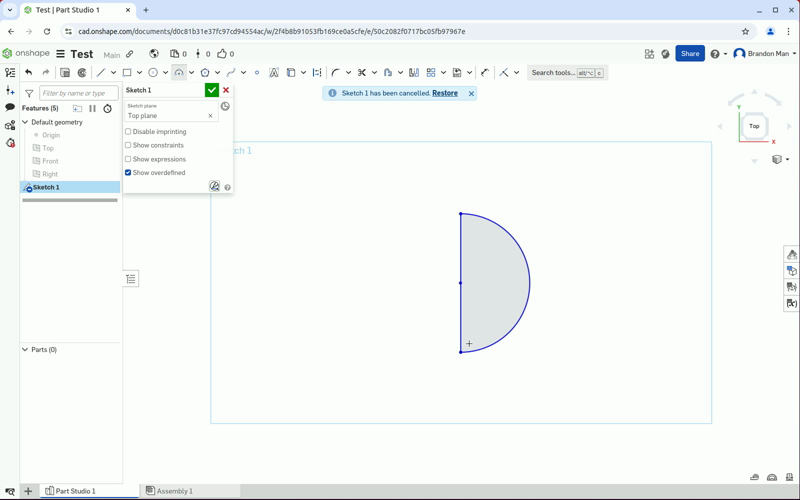
key_up(shift)
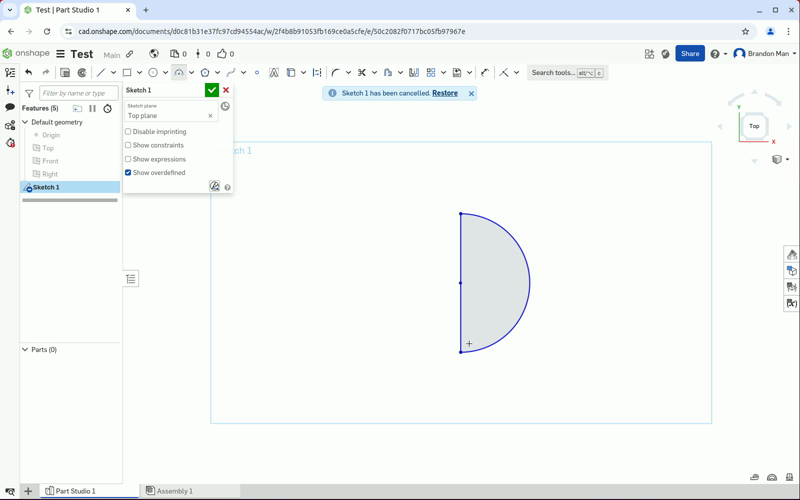
key_down(shift)
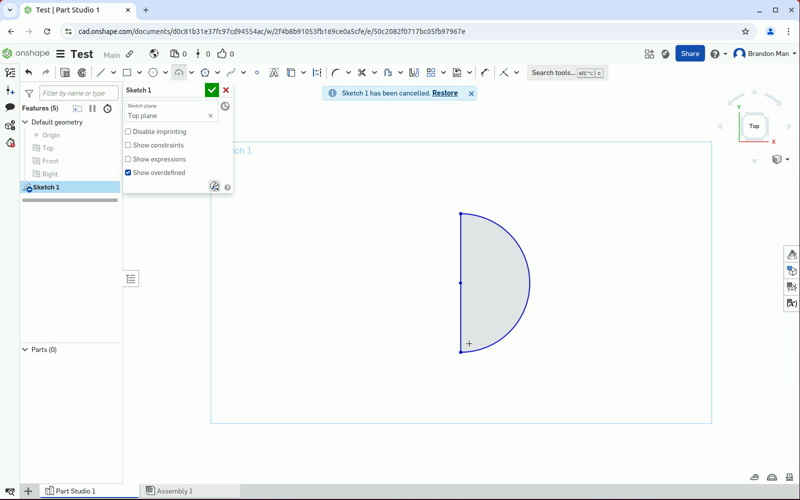
mouse_move(469, 222)
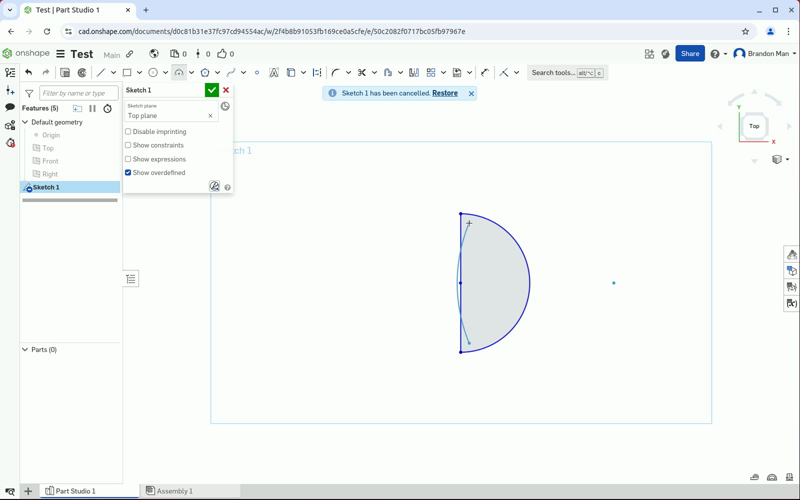
click(469, 222)
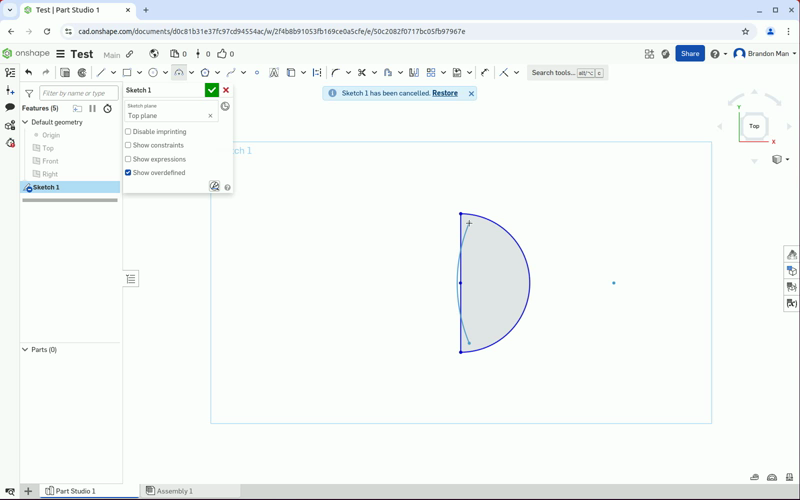
mouse_move(521, 282)
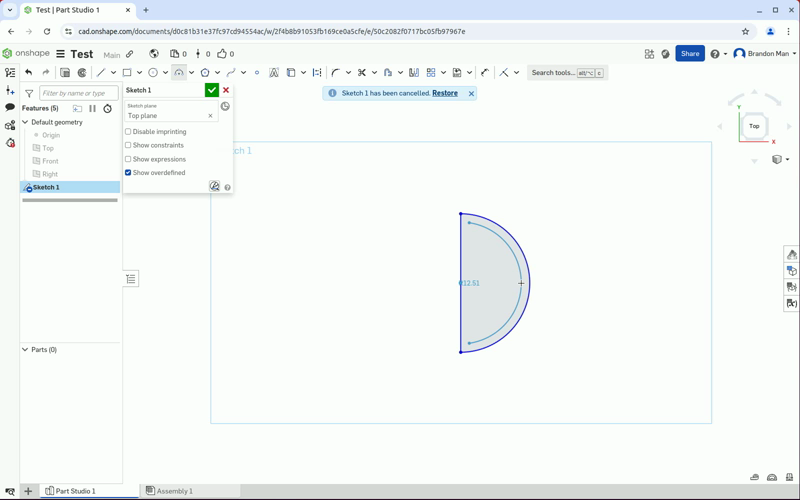
click(521, 282)
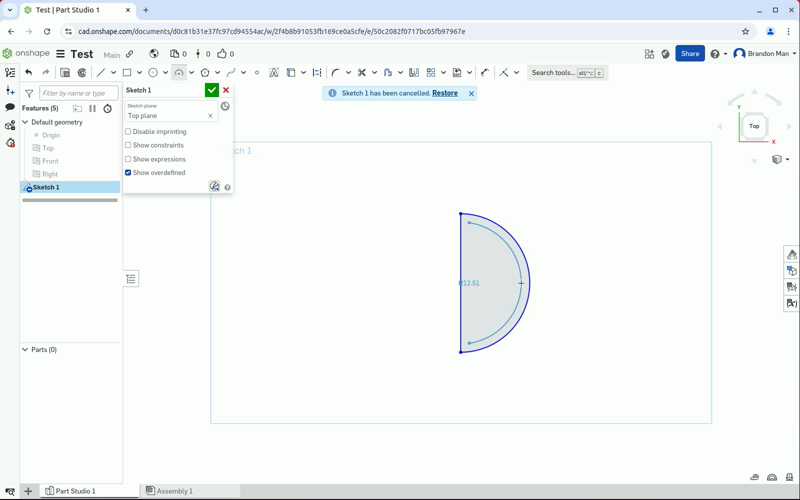
key_up(shift)
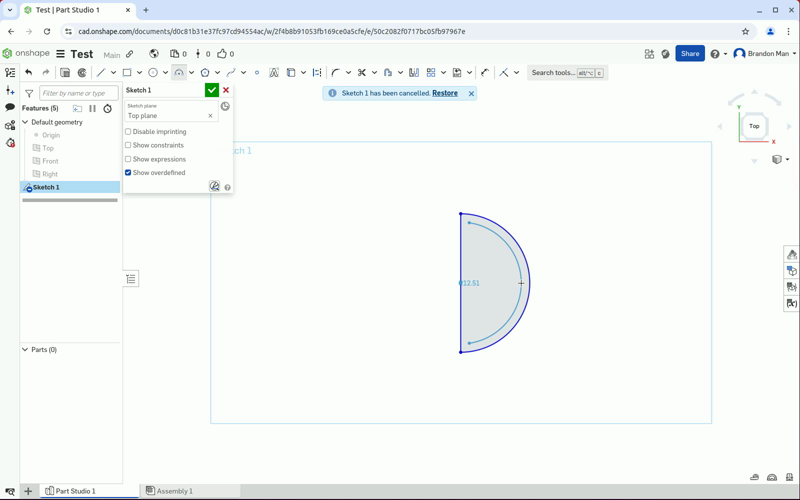
key(esc)
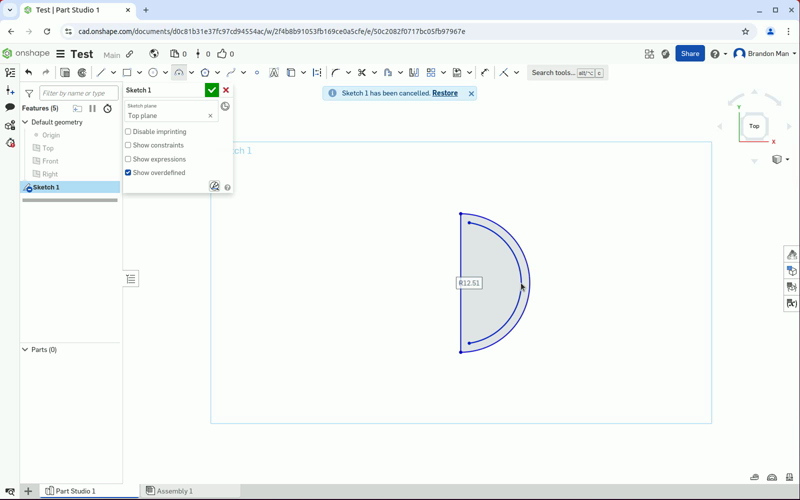
key(l)
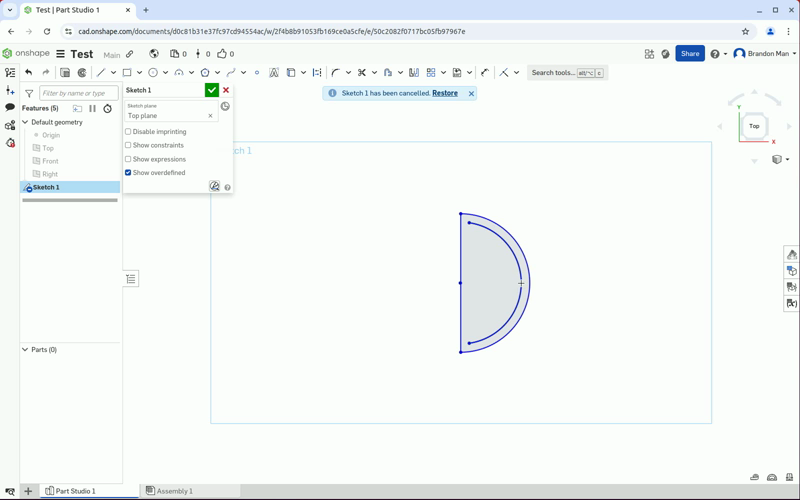
mouse_move(469, 222)
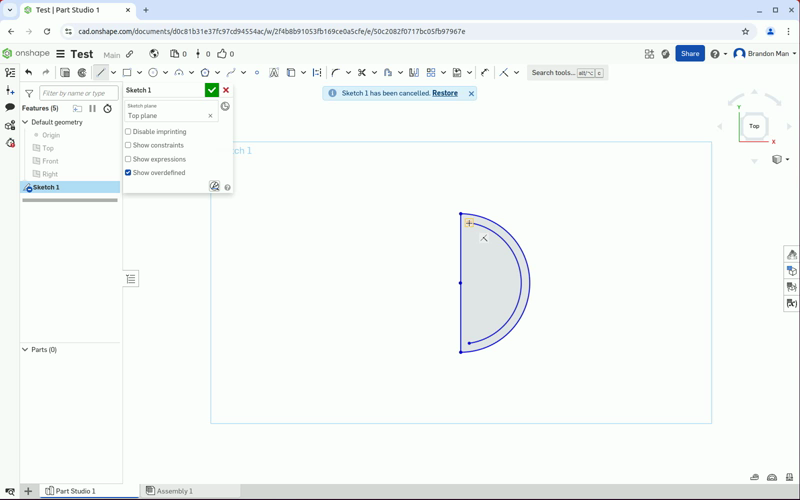
click(469, 222)
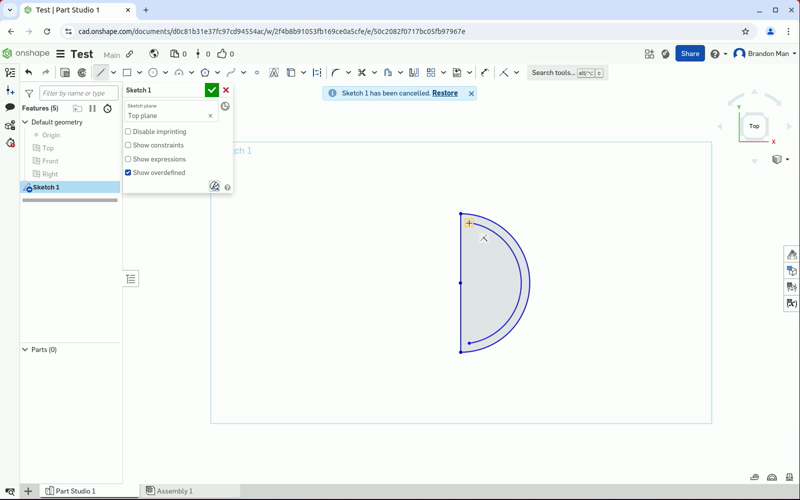
key_down(shift)
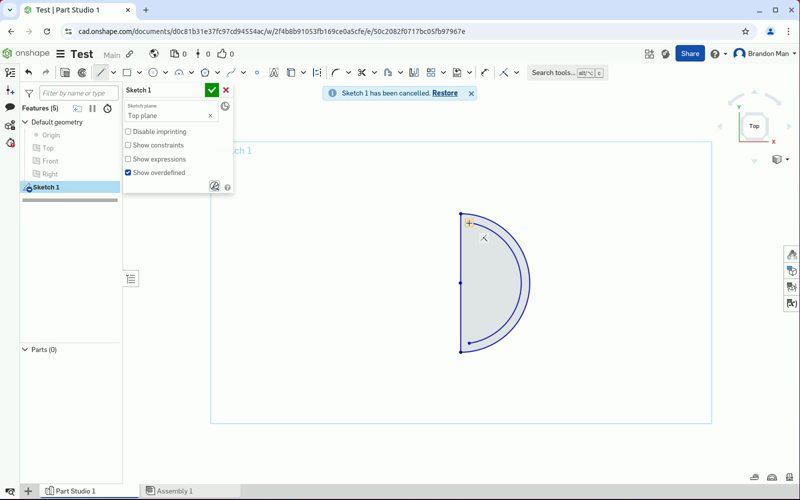
mouse_move(469, 343)
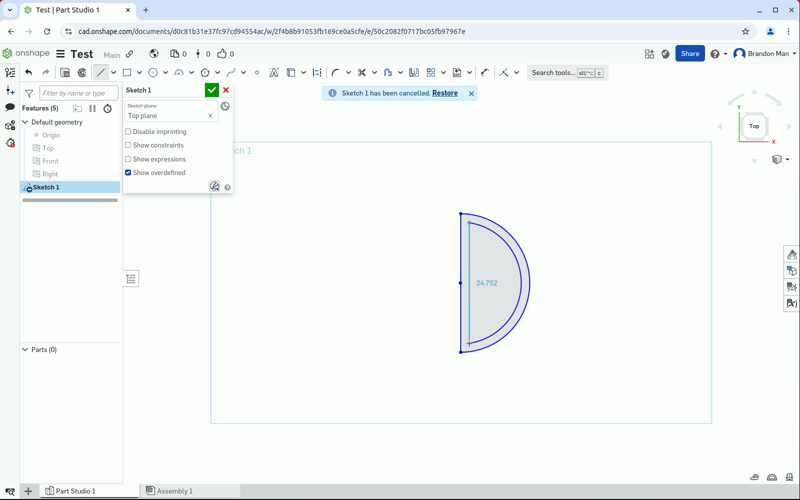
key_up(shift)
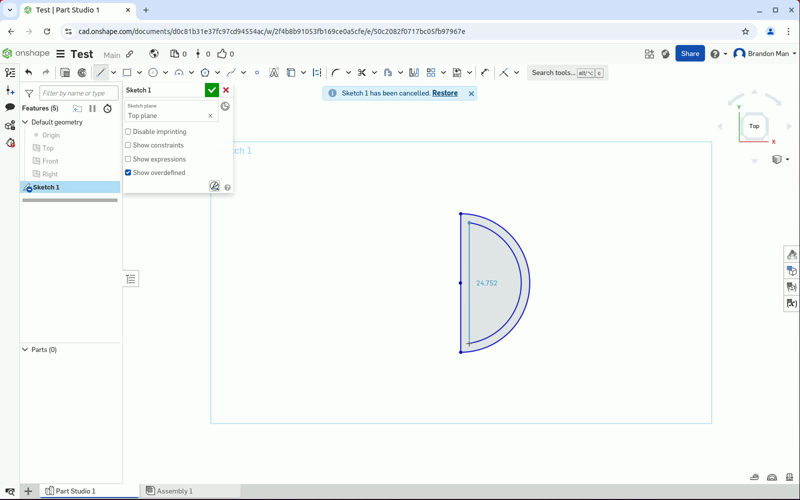
click(469, 343)
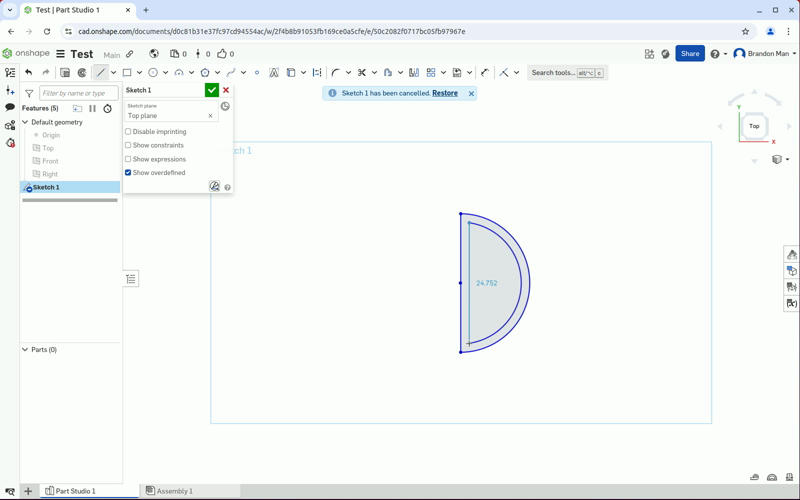
key(esc)
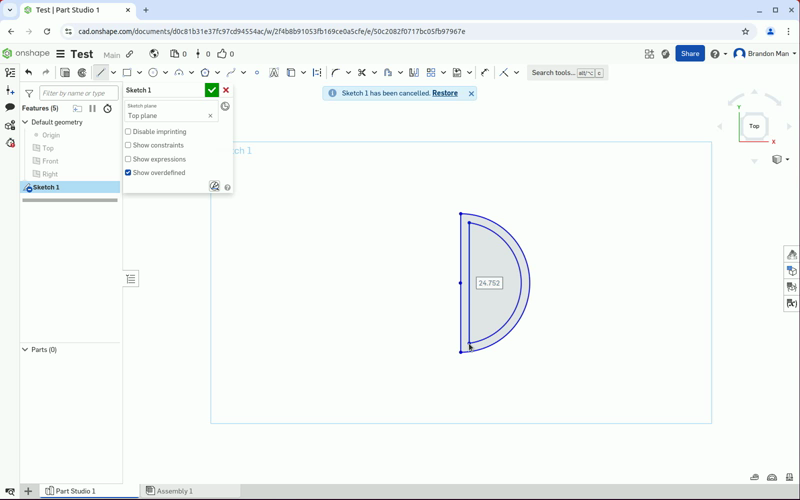
mouse_move(502, 329)
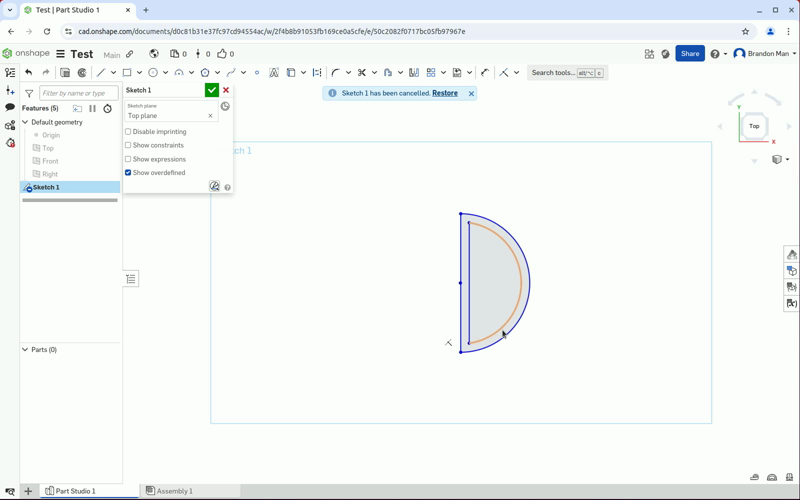
scroll(6)
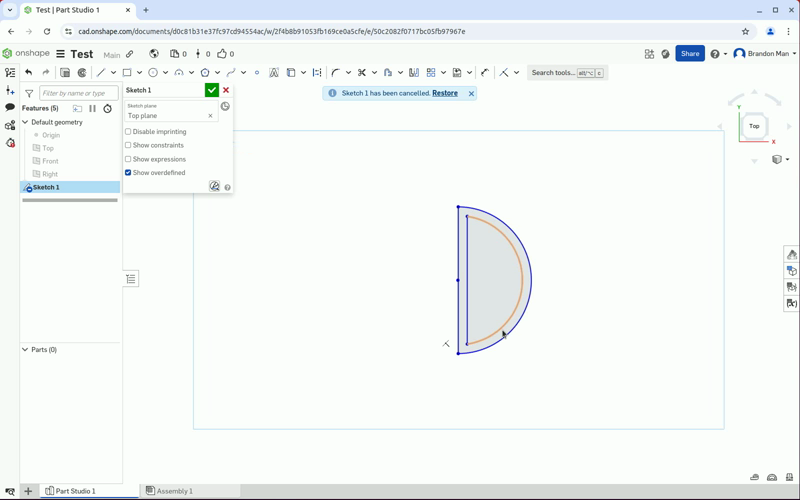
scroll(6)
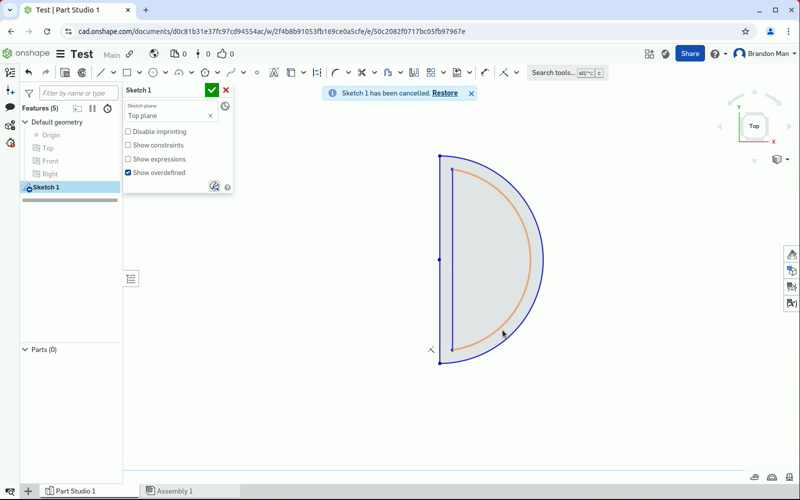
scroll(6)
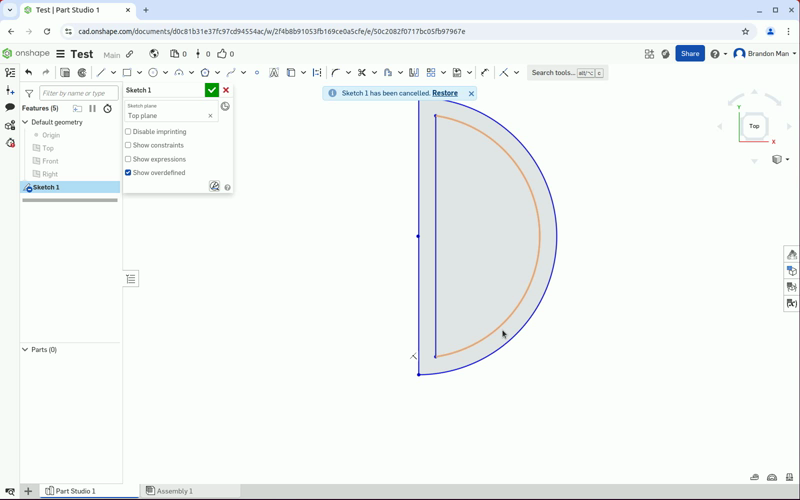
scroll(6)
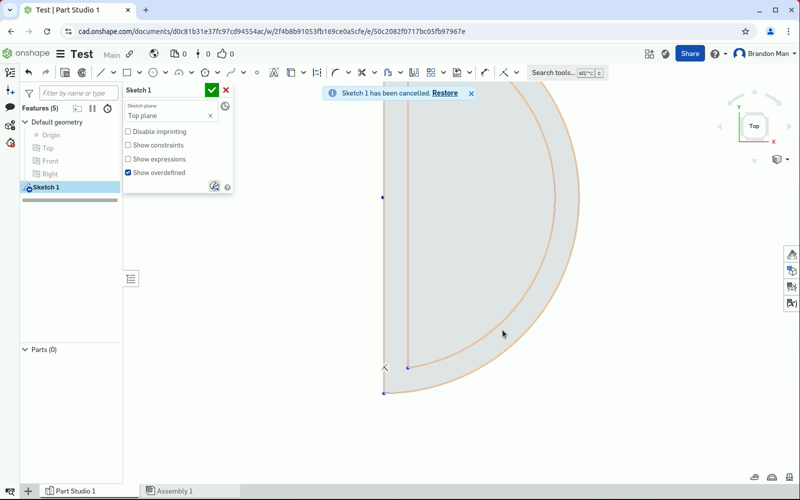
scroll(6)
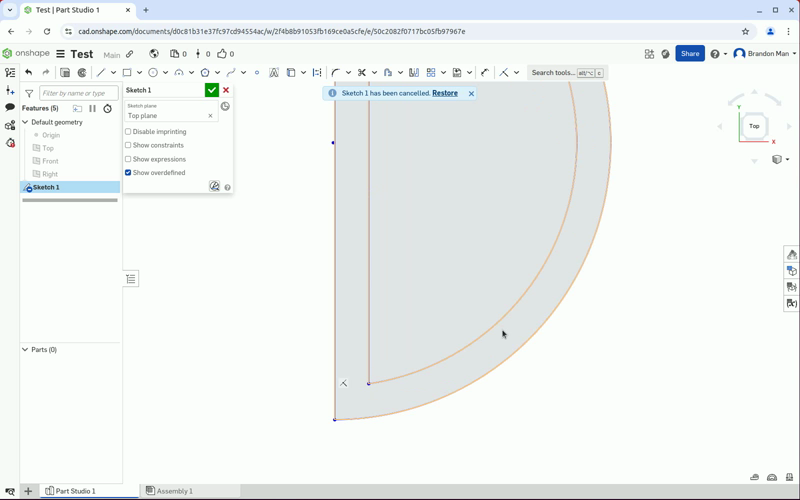
scroll(6)
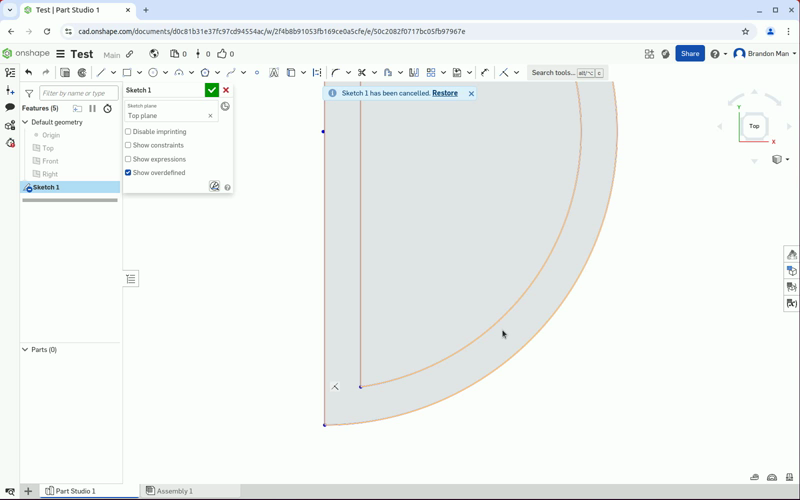
scroll(6)
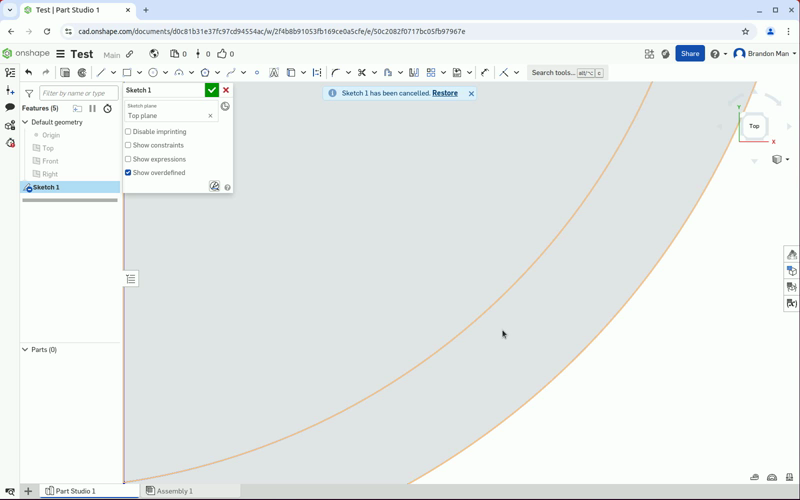
click(502, 329)
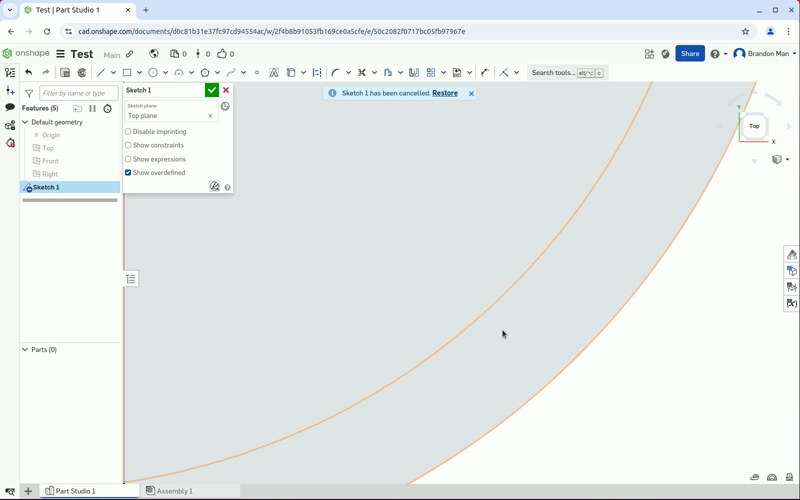
scroll(-6)
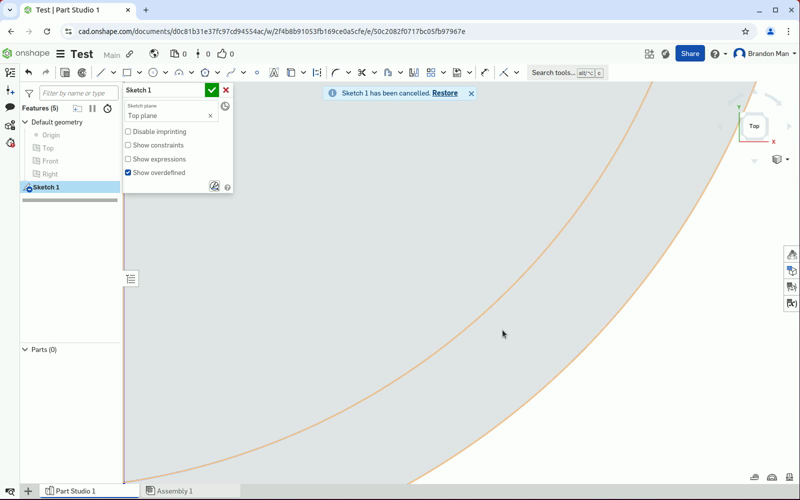
scroll(-6)
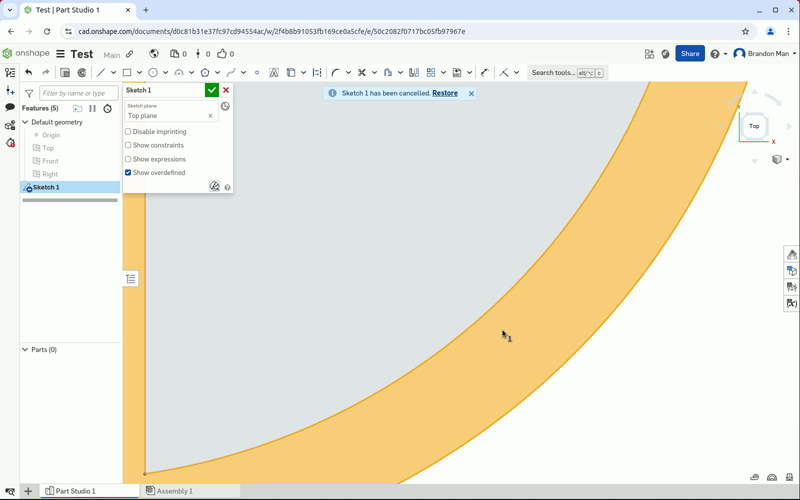
scroll(-6)
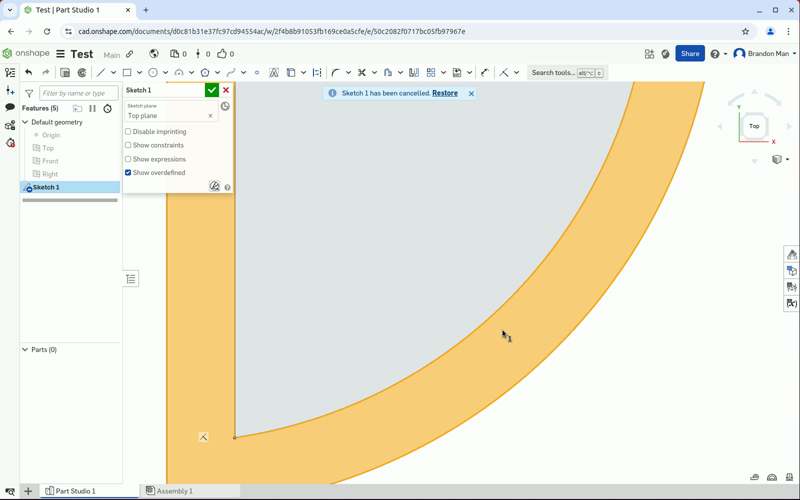
scroll(-6)
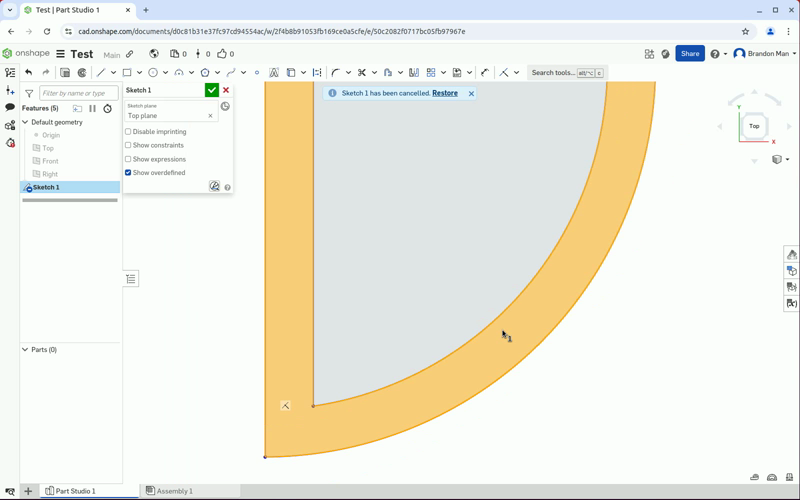
scroll(-6)
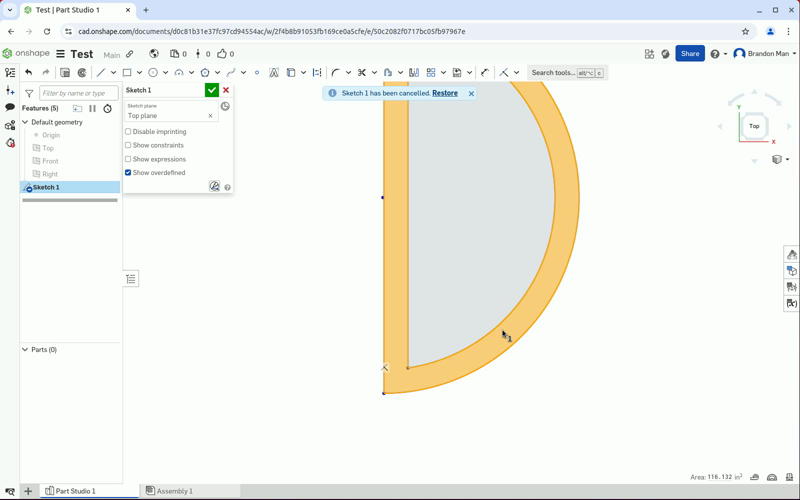
scroll(-6)
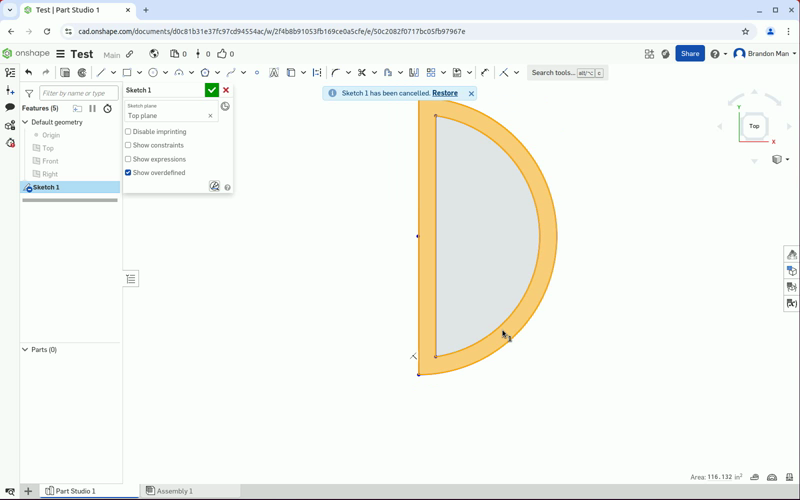
scroll(-6)
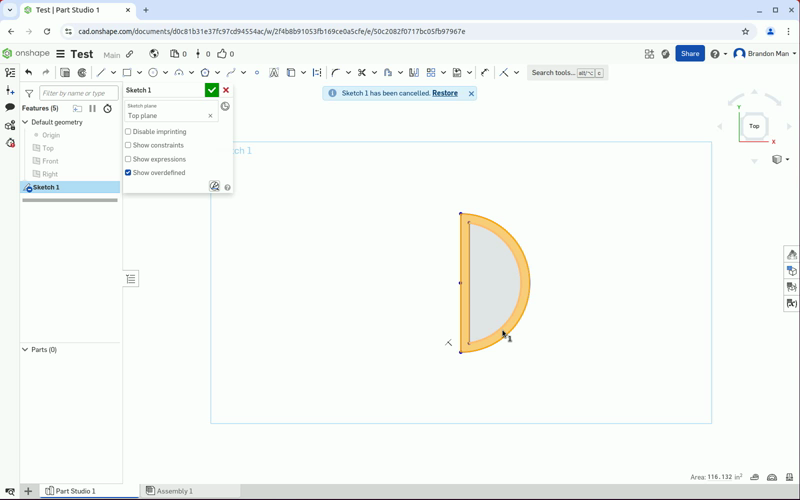
mouse_move(73, 352)
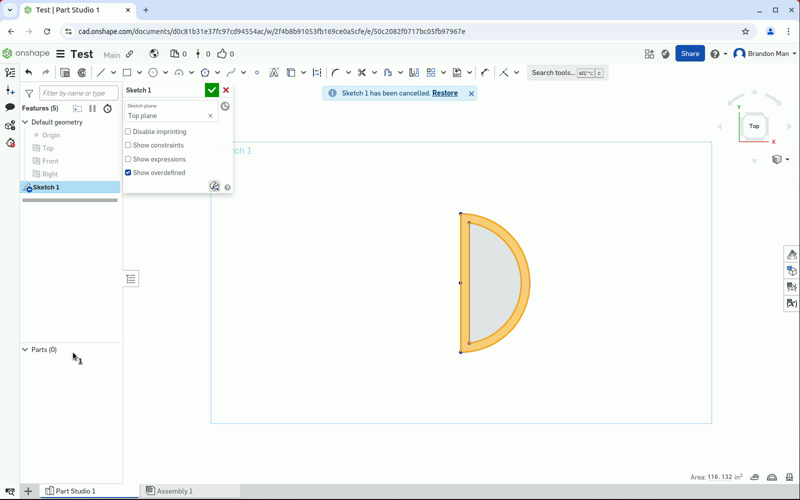
key(shift+y)
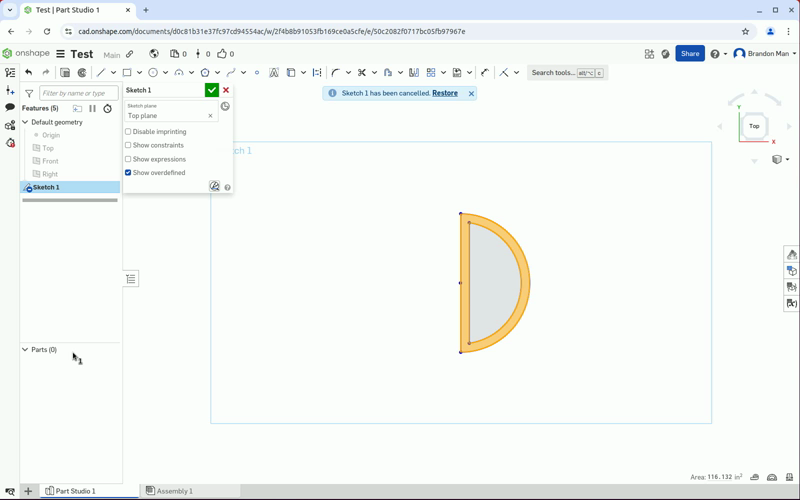
key(shift+e)
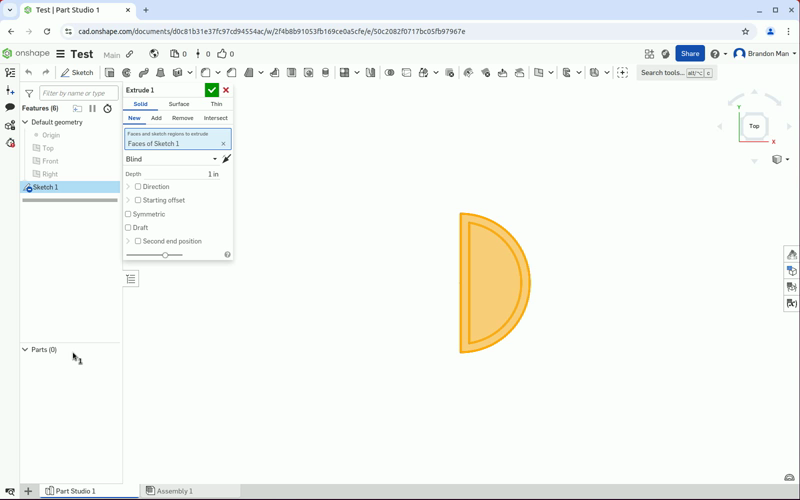
mouse_move(143, 106)
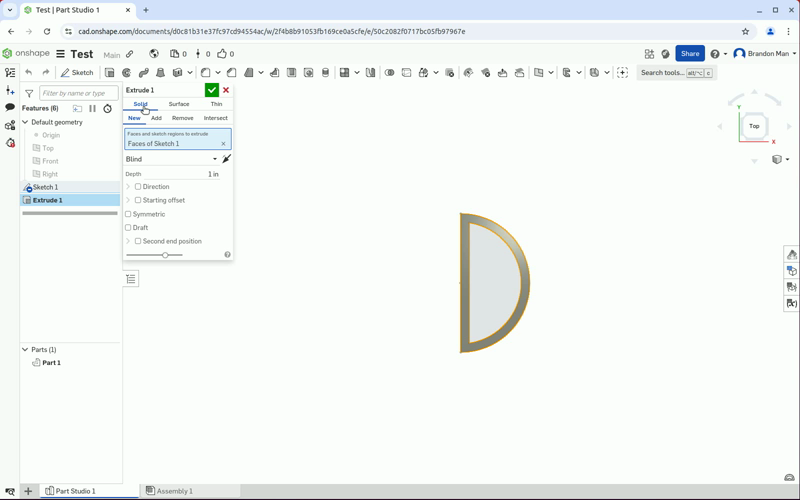
click(143, 106)
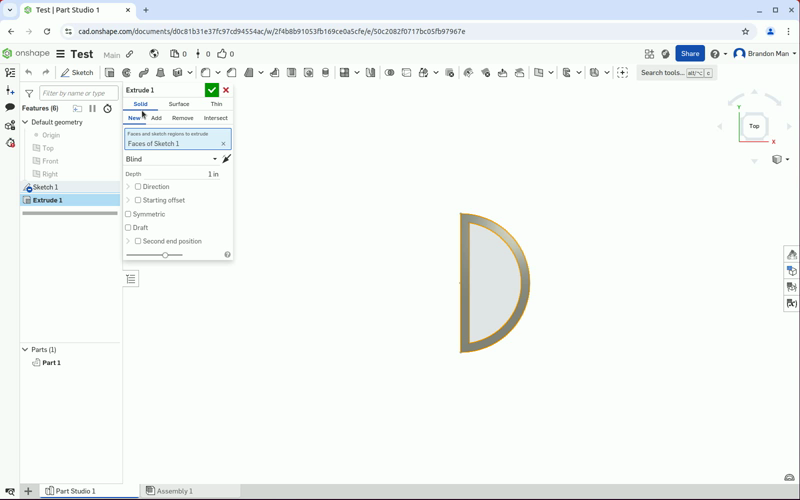
mouse_move(137, 120)
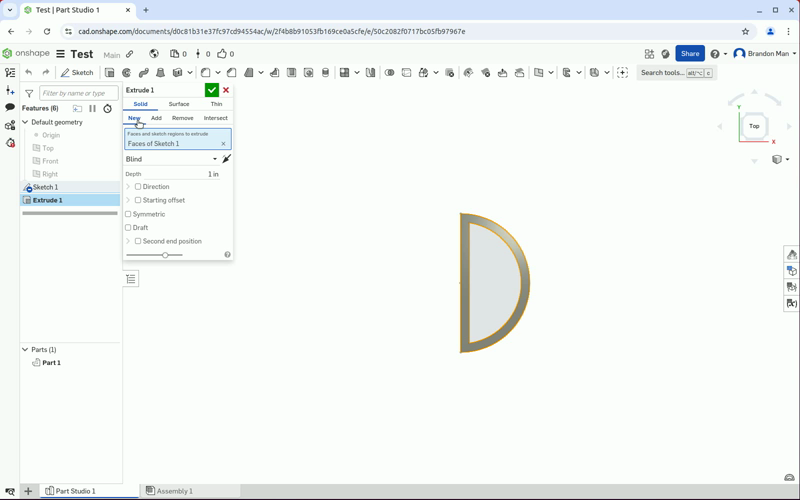
click(137, 120)
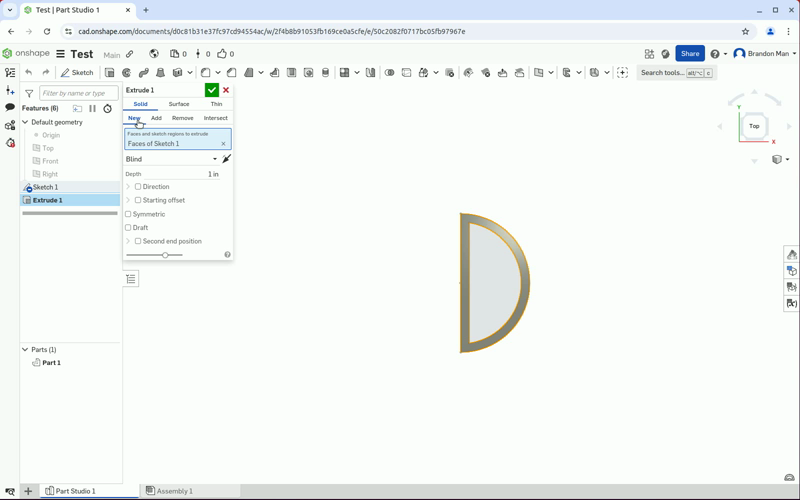
key(tab, 4)
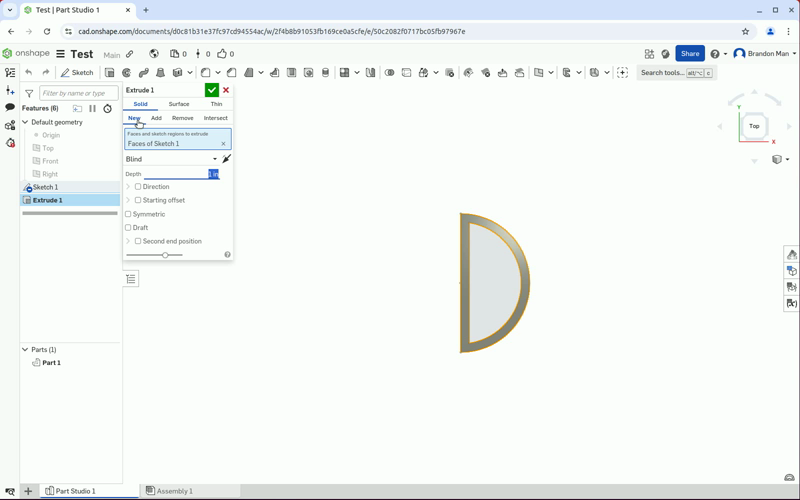
text(23.108)
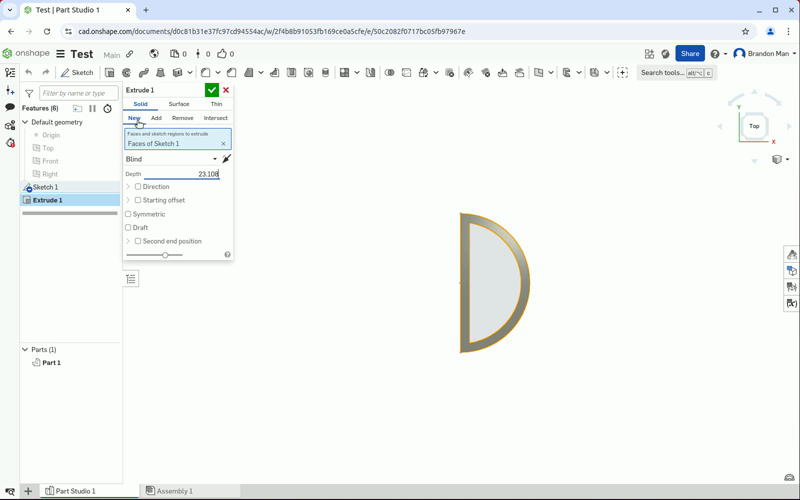
key(enter)
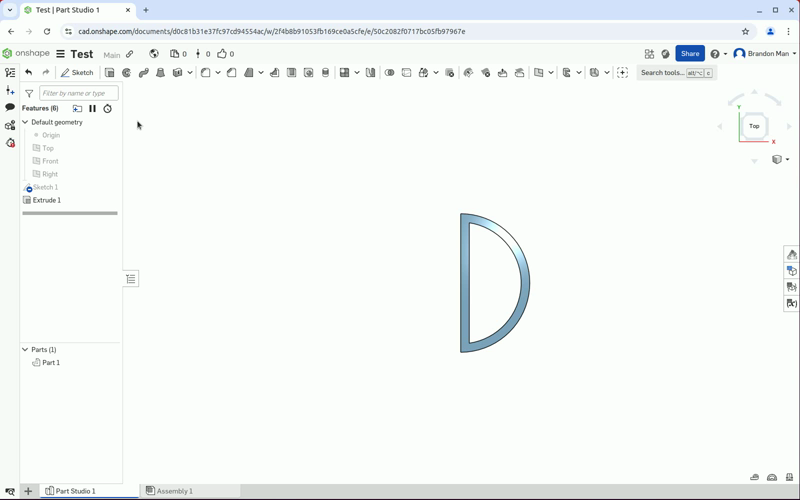
key(shift+h)
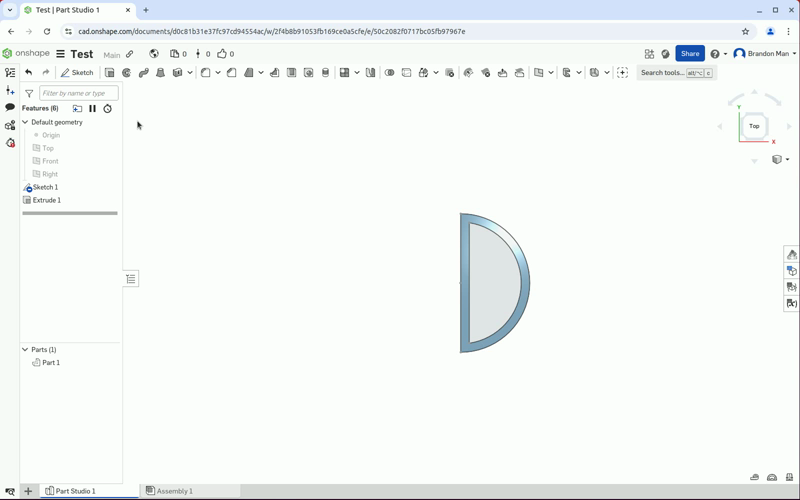
key(shift+h)
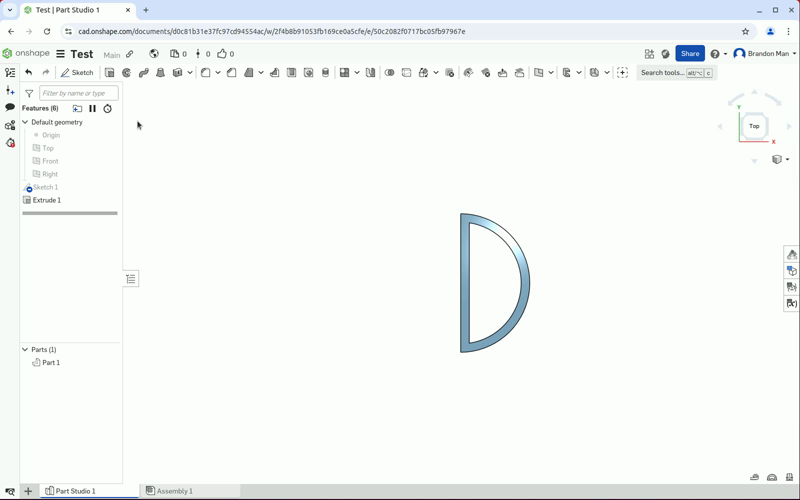
mouse_move(73, 189)
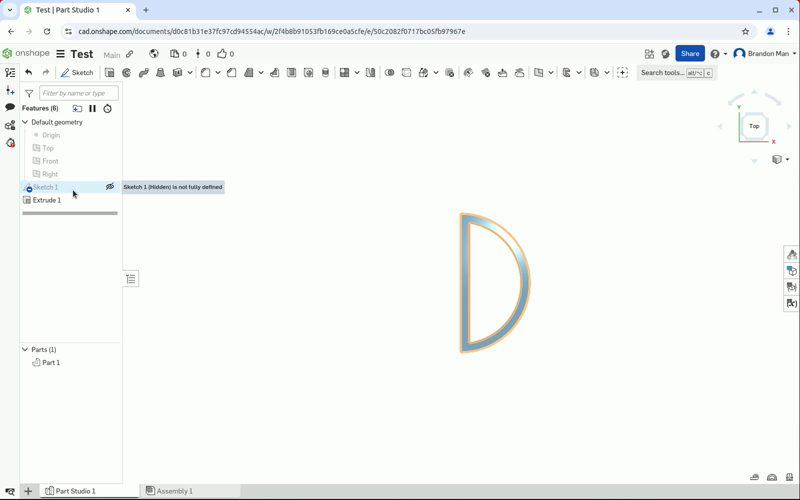
click(73, 189)
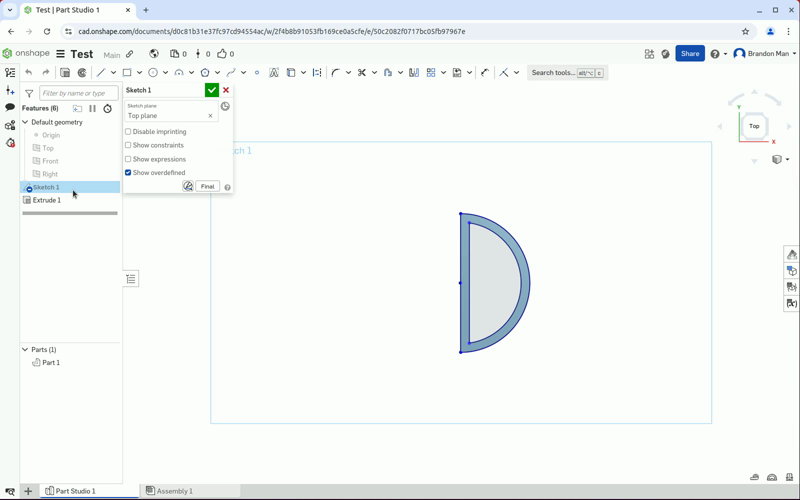
mouse_move(229, 92)
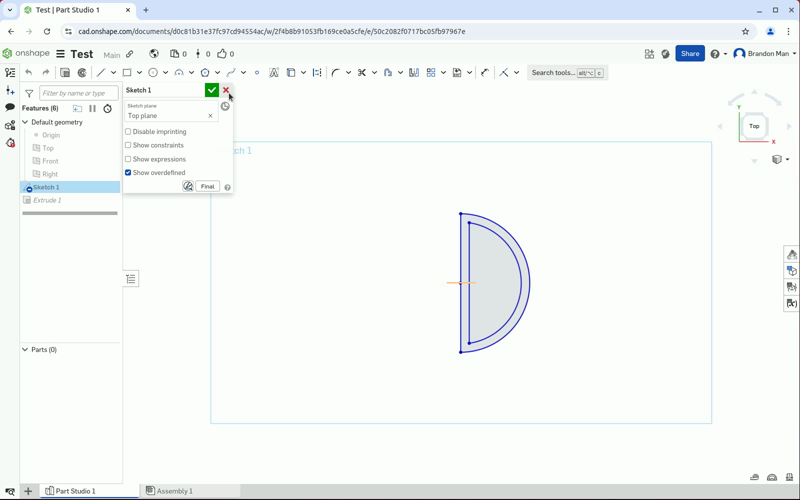
click(229, 92)
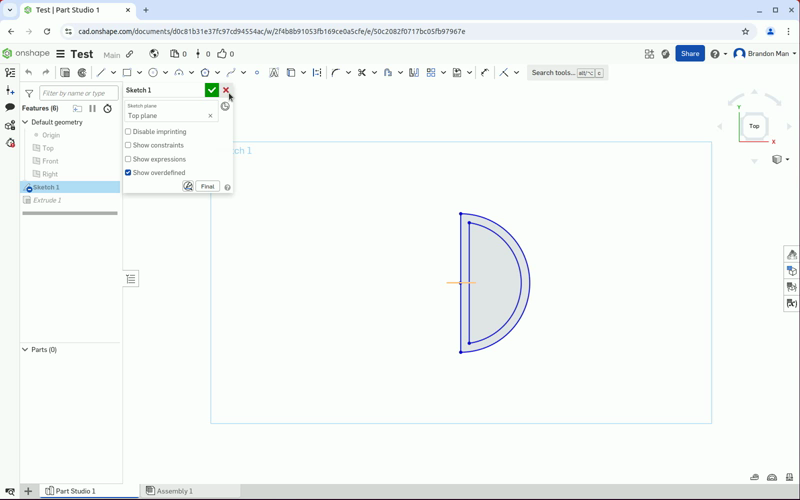
key(shift+s)
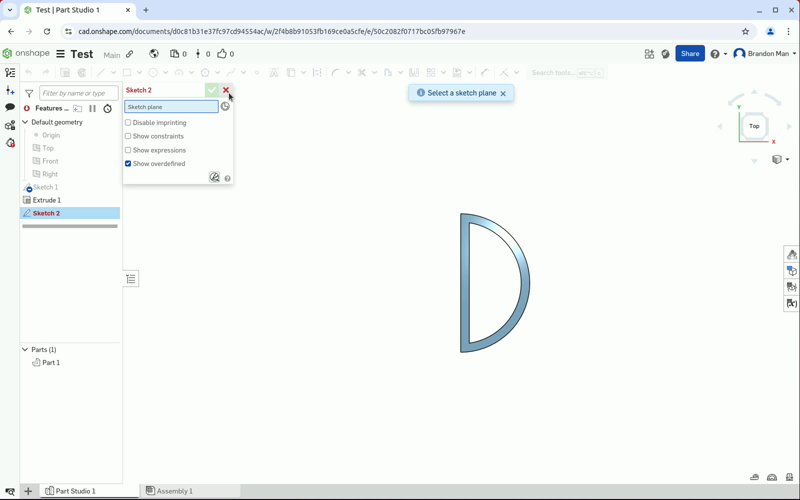
mouse_move(73, 150)
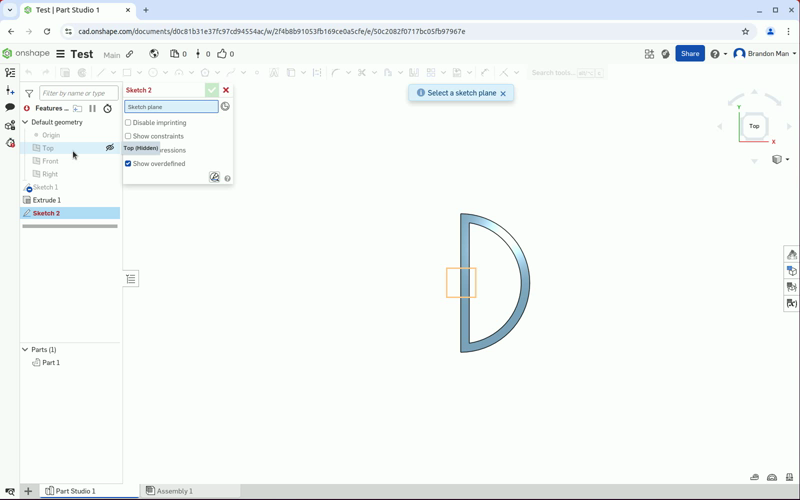
click(73, 150)
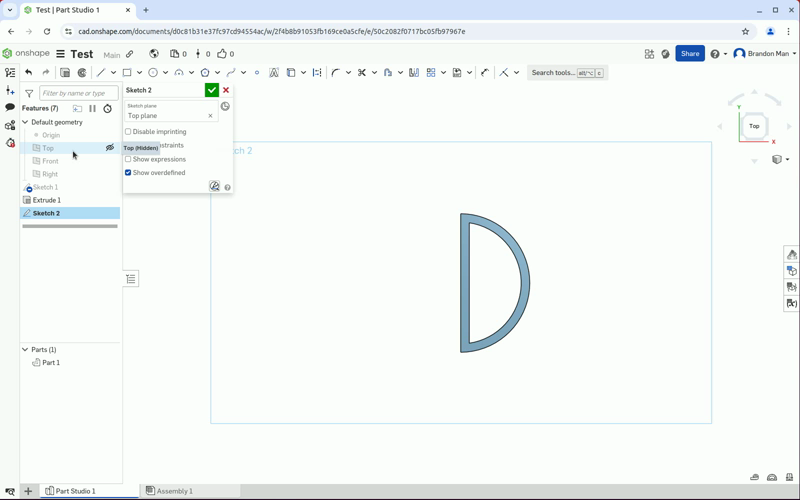
mouse_move(73, 352)
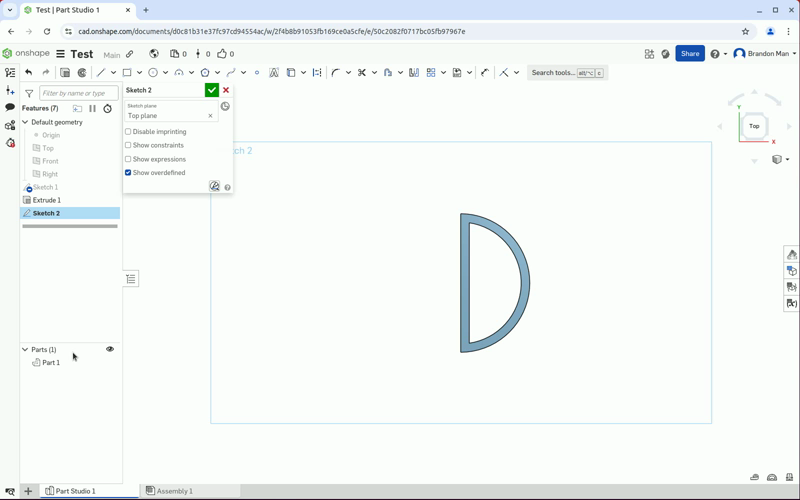
key(y)
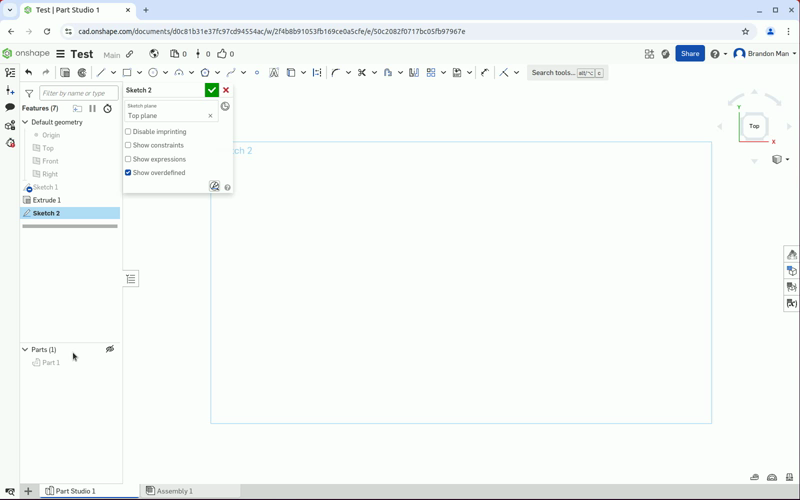
key(c)
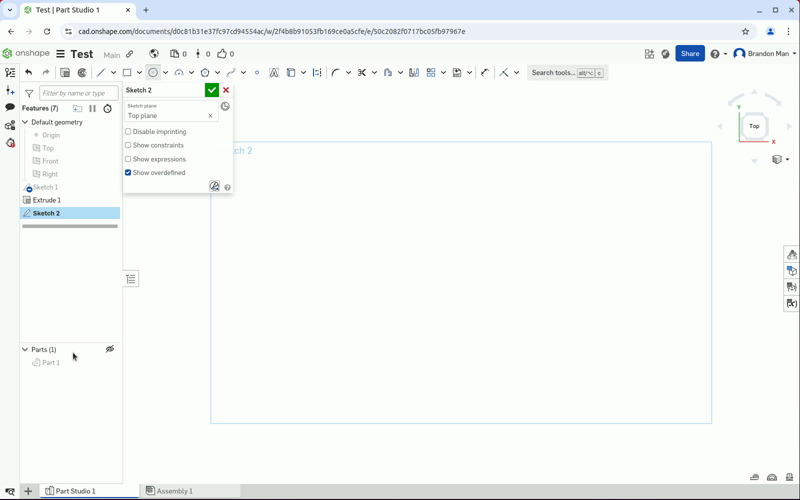
key_down(shift)
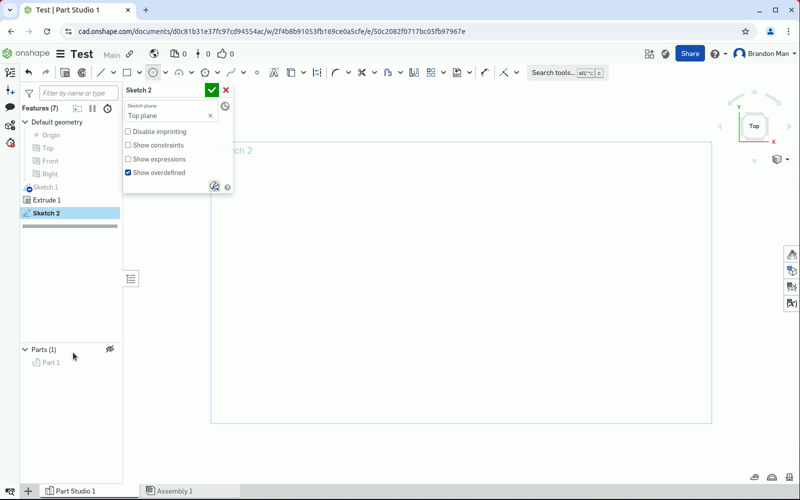
mouse_move(461, 282)
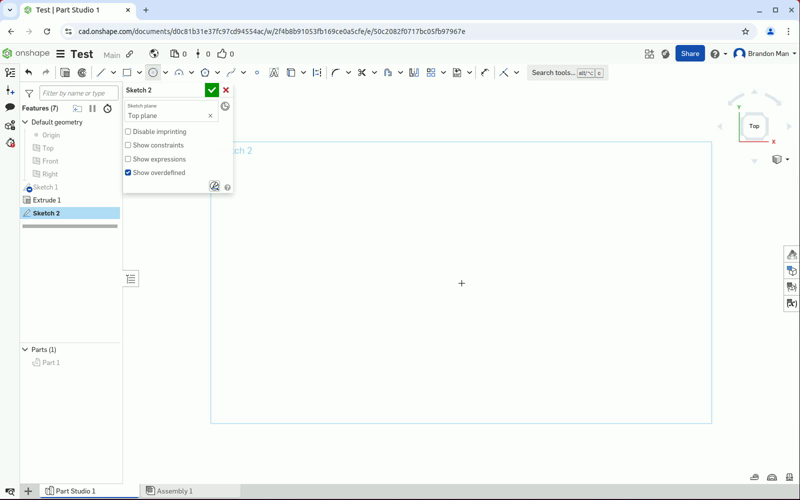
click(461, 282)
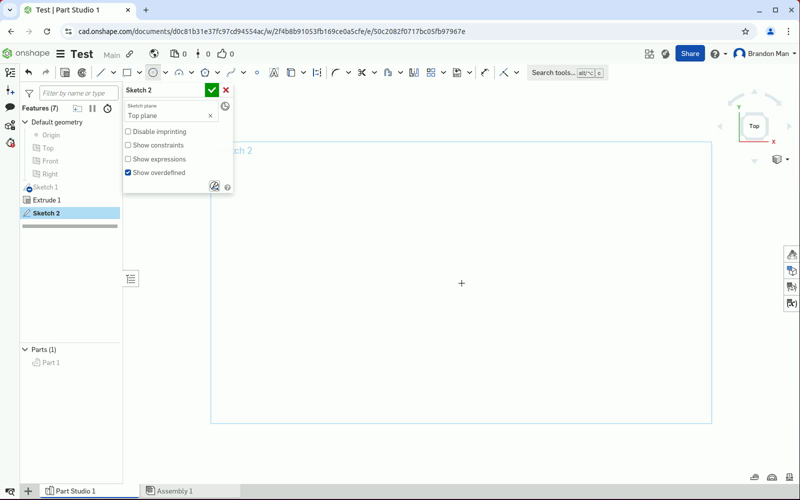
key_up(shift)
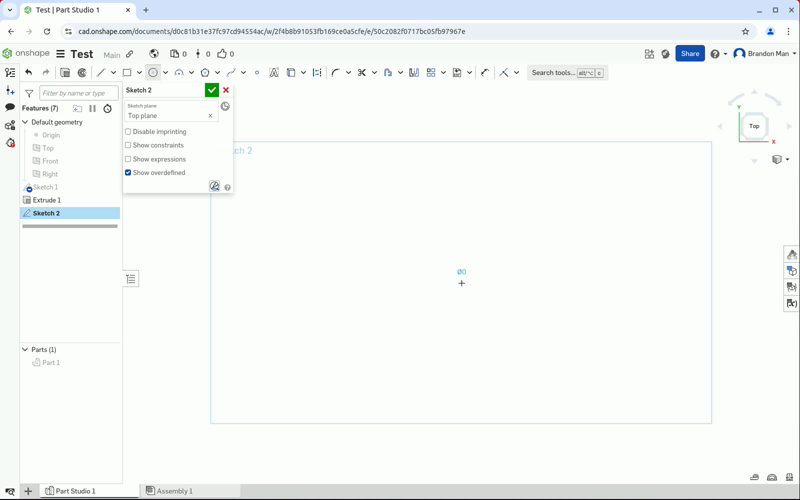
mouse_move(540, 282)
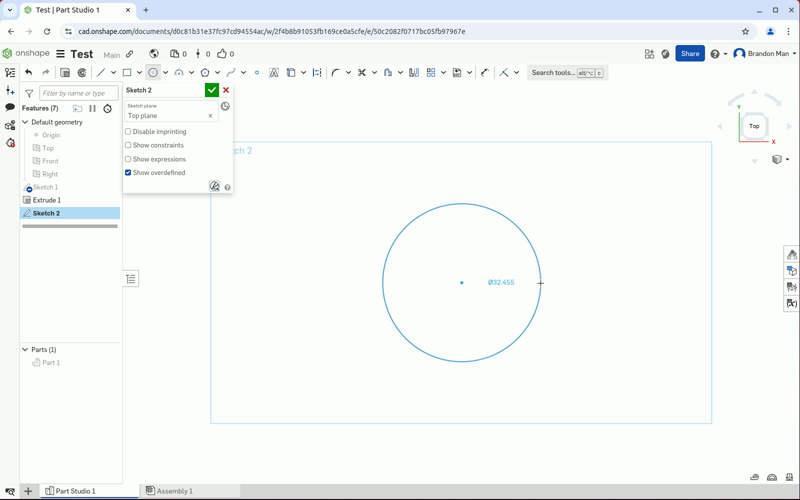
click(540, 282)
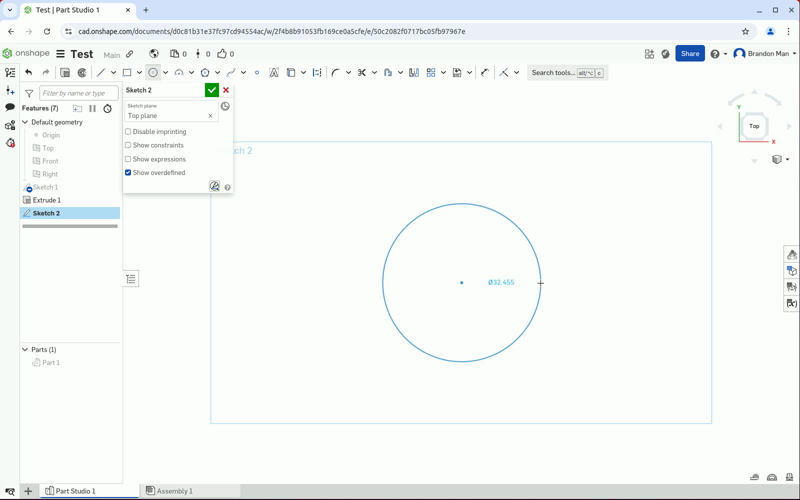
key(esc)
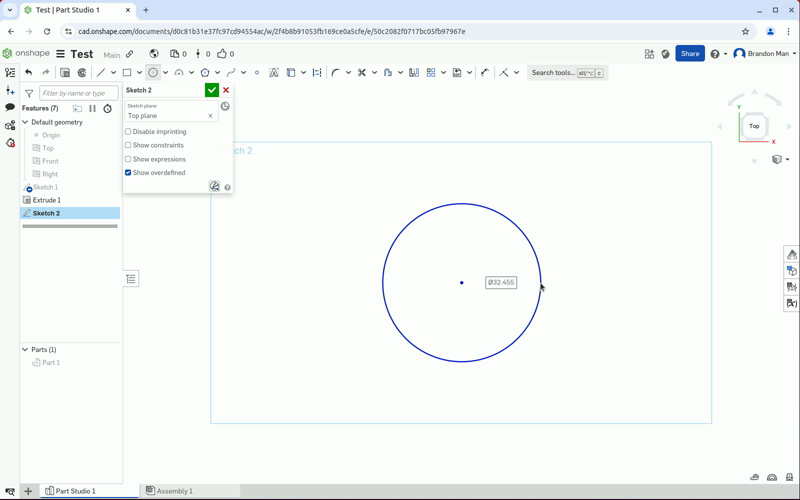
key(a)
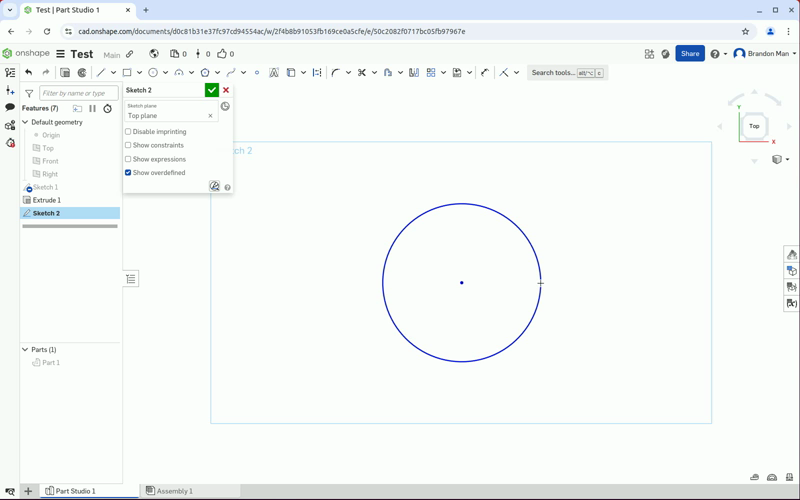
key_down(shift)
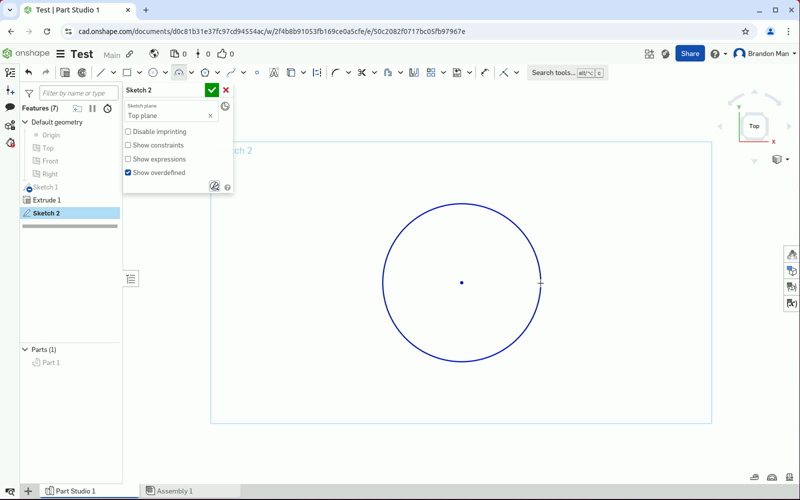
mouse_move(461, 351)
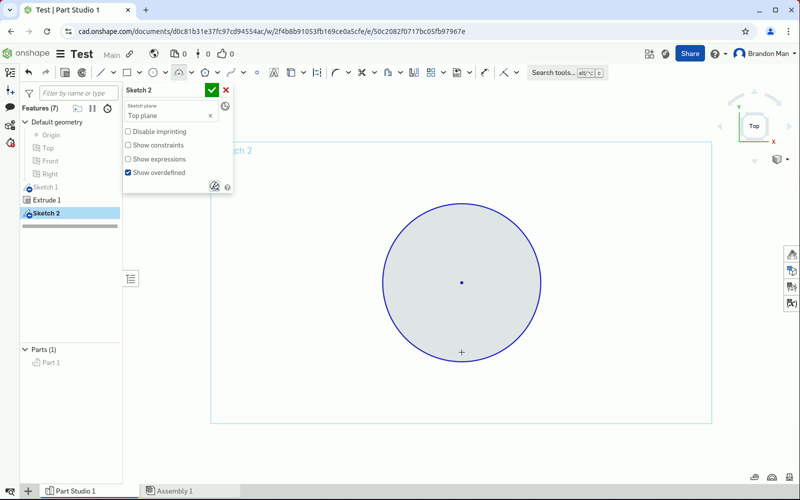
click(461, 351)
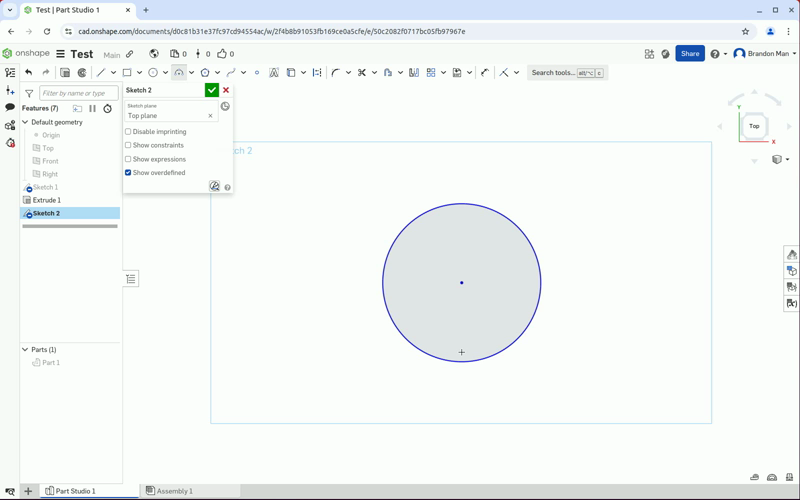
key_up(shift)
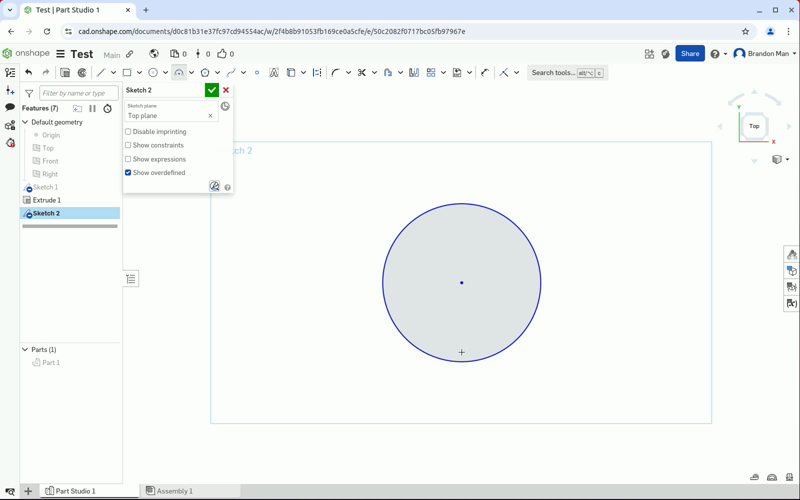
key_down(shift)
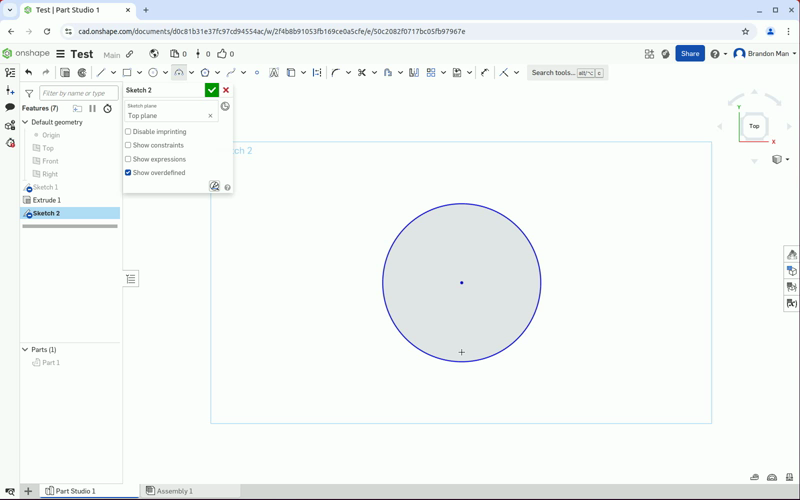
mouse_move(461, 214)
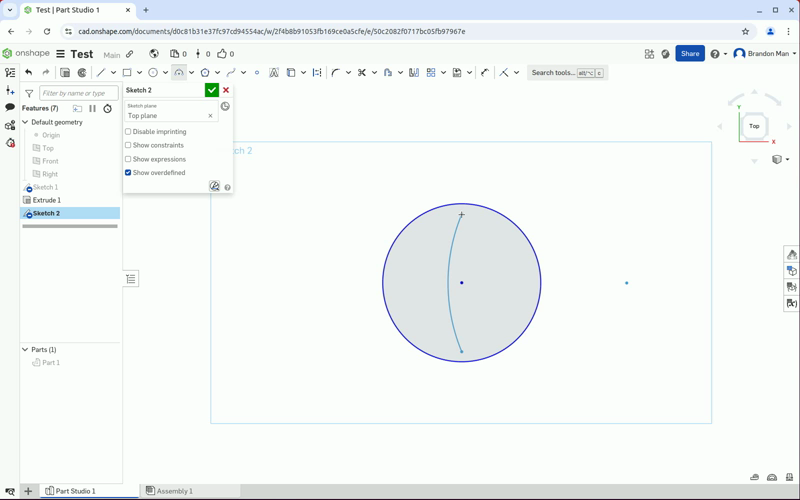
click(461, 214)
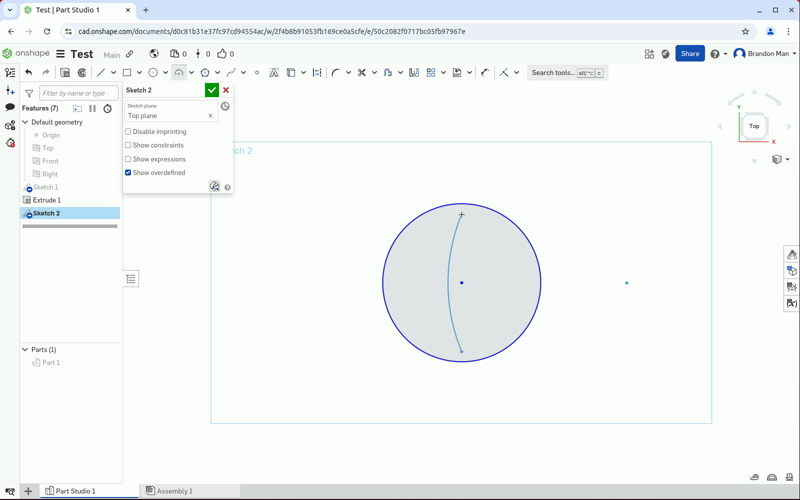
mouse_move(530, 282)
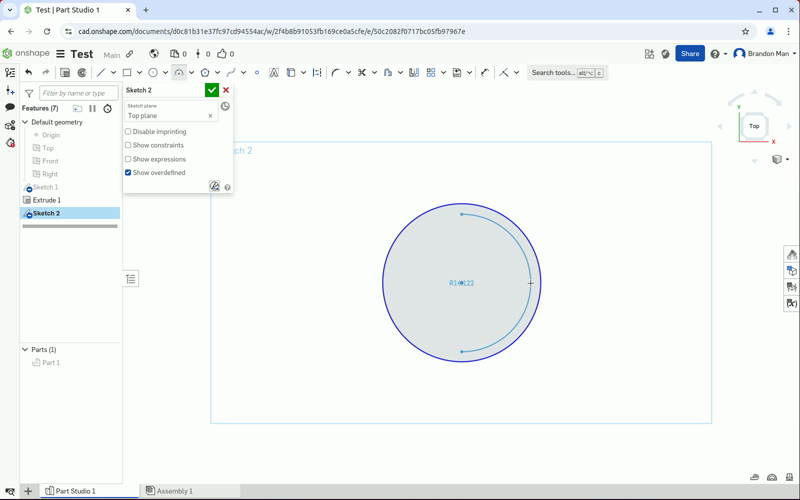
click(530, 282)
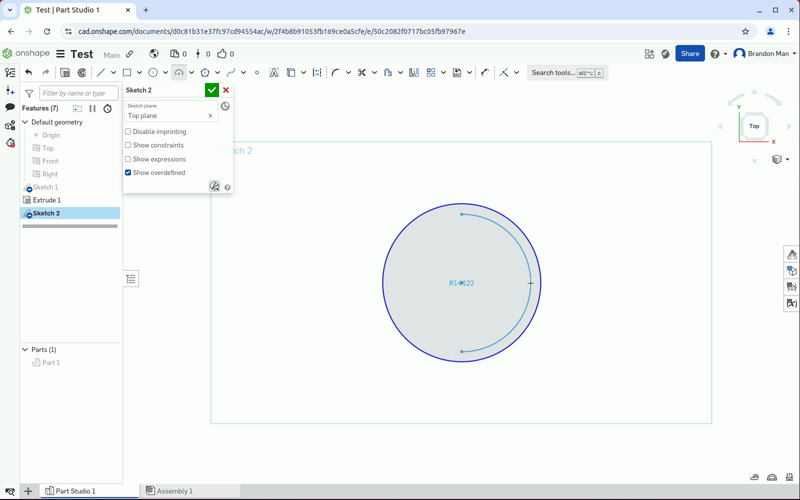
key_up(shift)
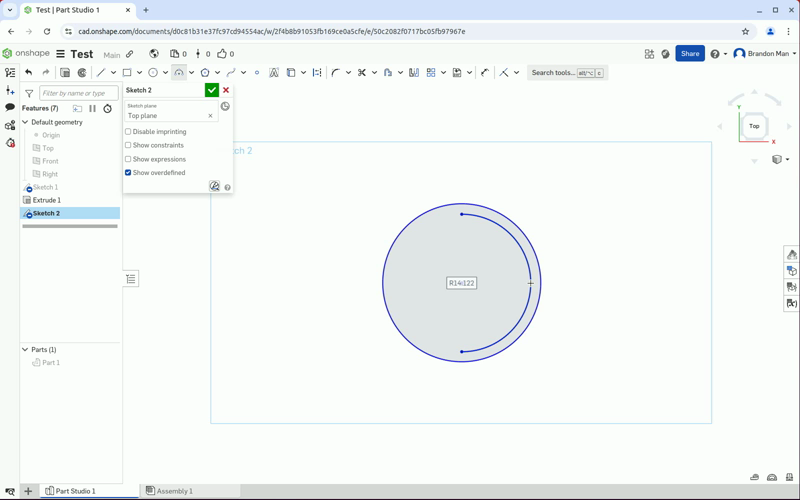
key(esc)
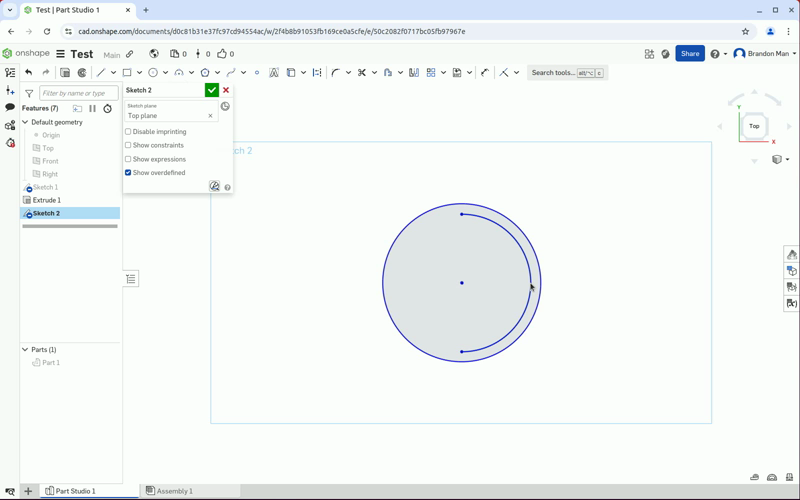
key(l)
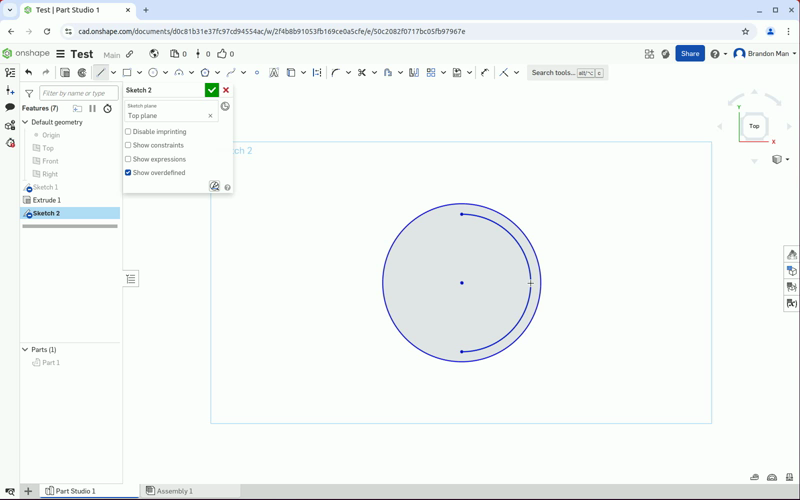
mouse_move(461, 214)
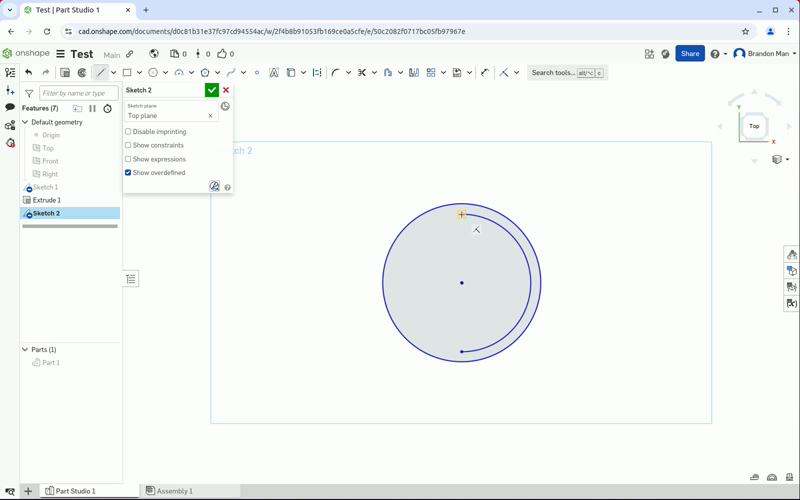
click(461, 214)
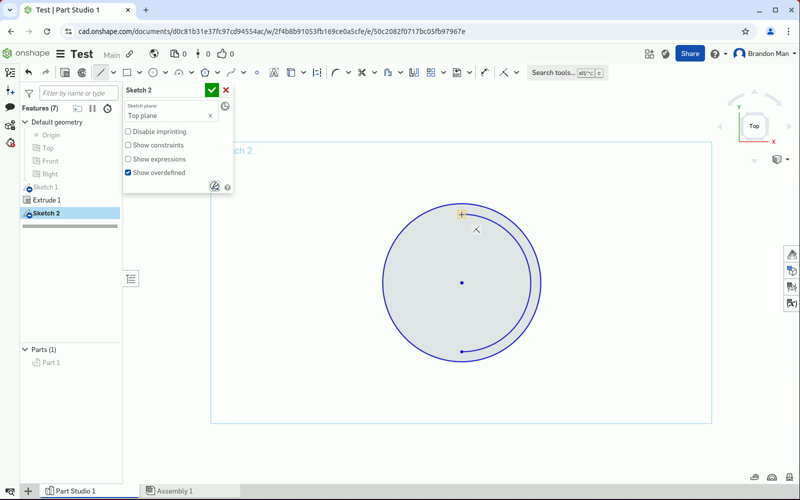
key_down(shift)
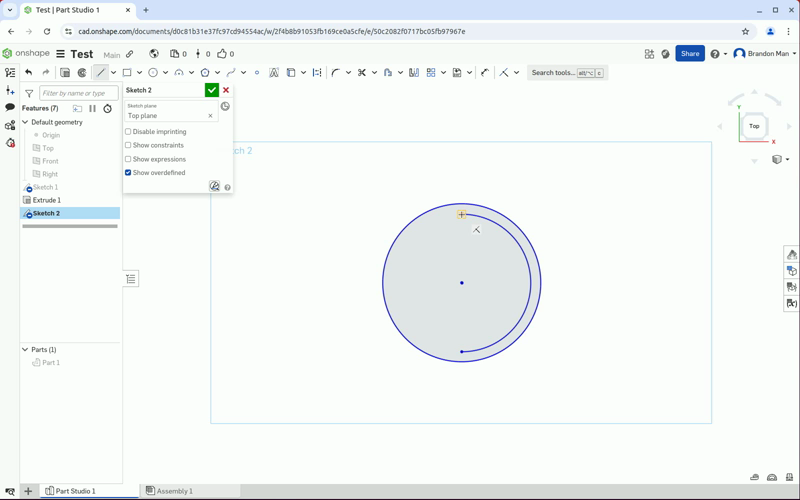
mouse_move(461, 351)
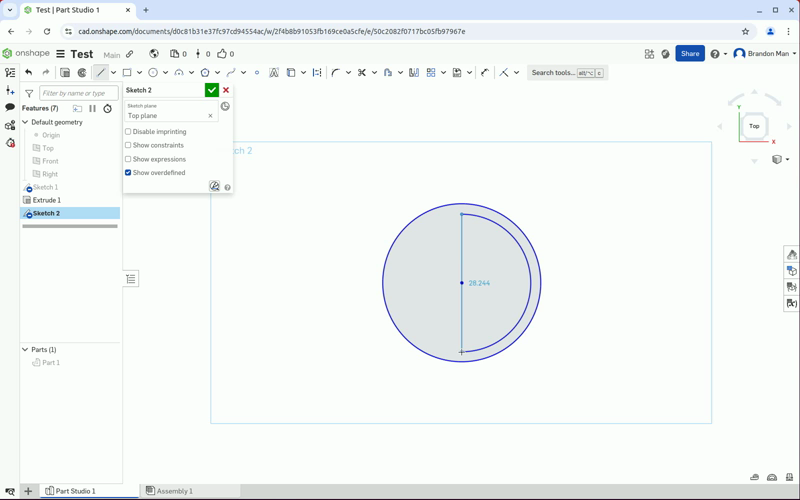
key_up(shift)
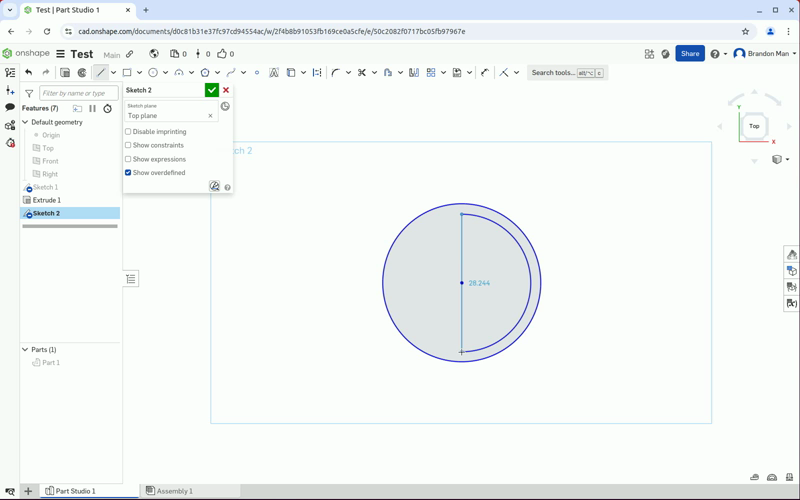
click(461, 351)
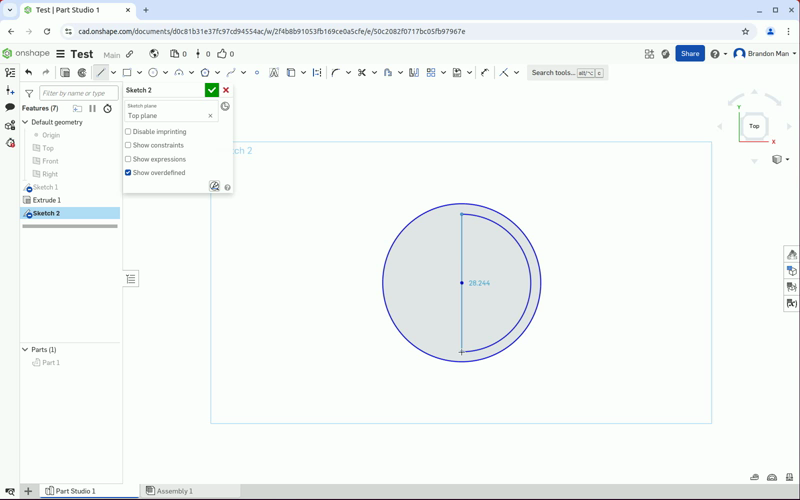
key(esc)
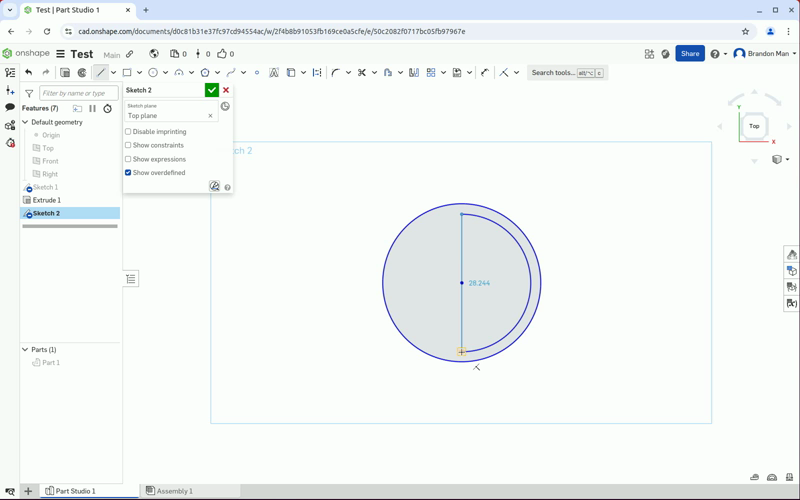
mouse_move(430, 246)
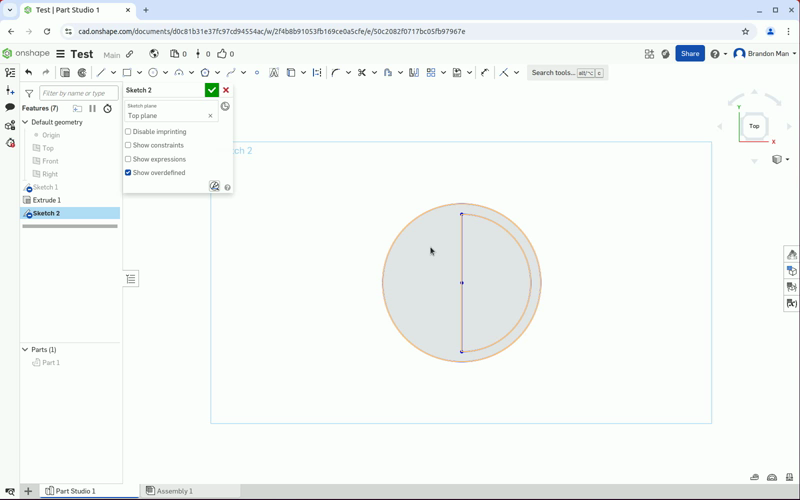
click(430, 246)
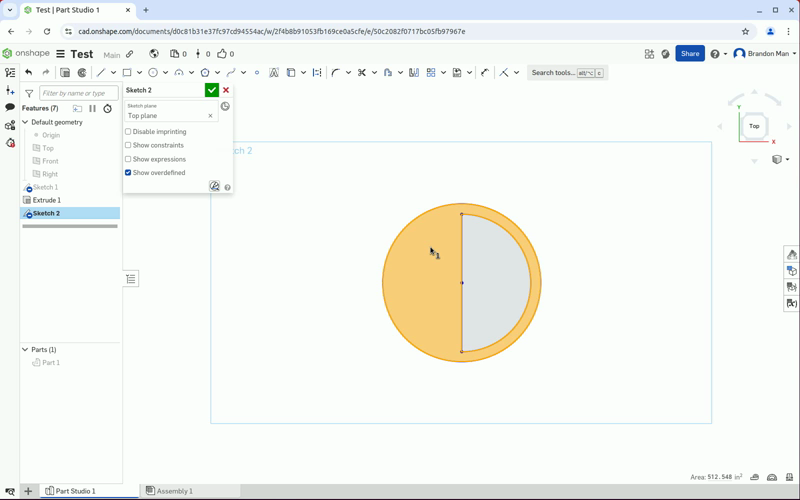
mouse_move(73, 352)
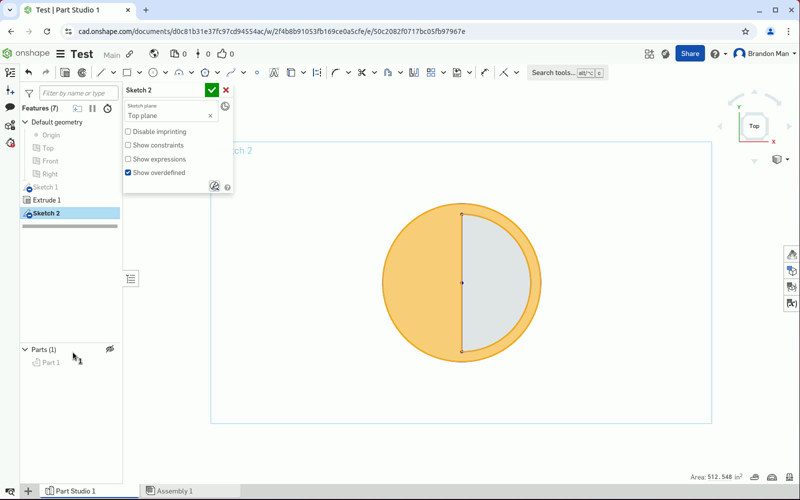
key(shift+y)
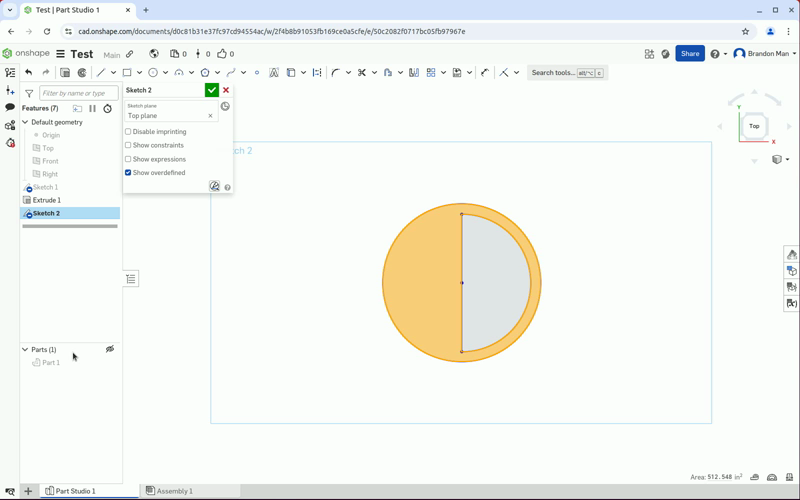
key(shift+e)
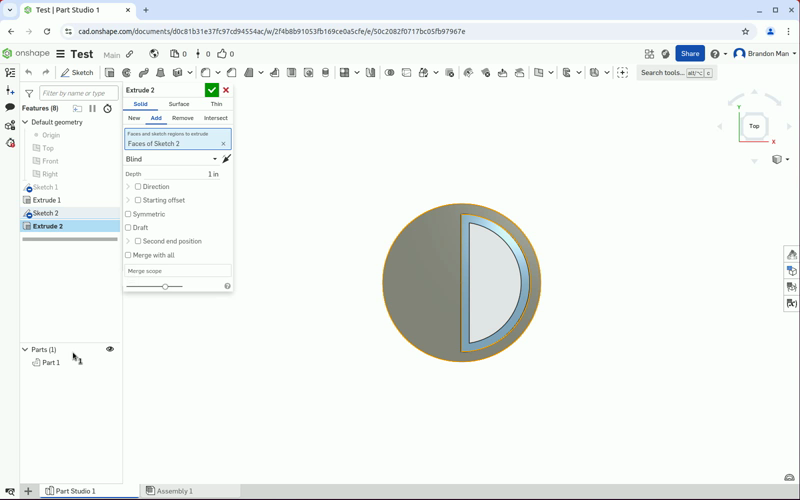
mouse_move(143, 106)
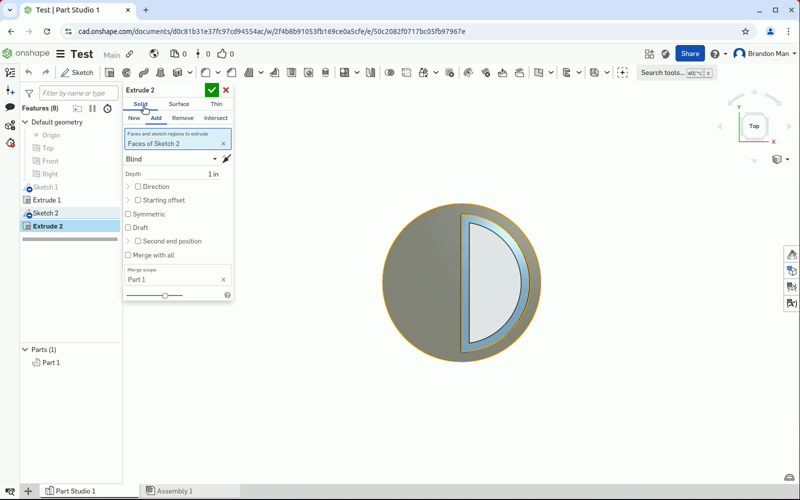
click(143, 106)
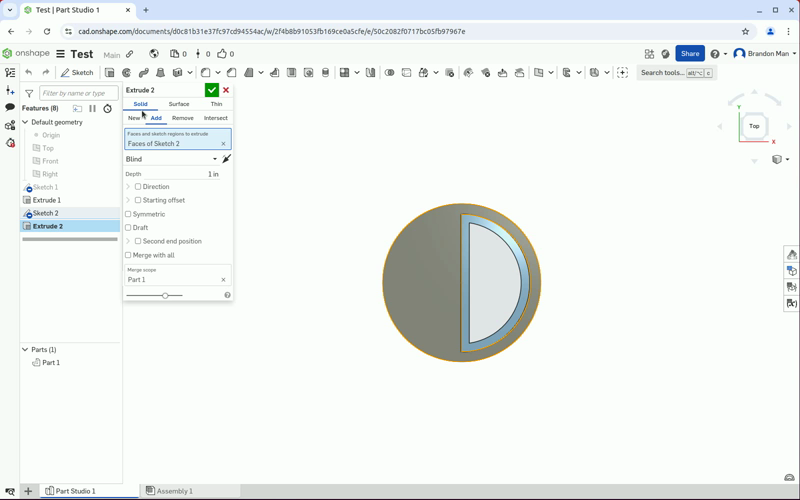
mouse_move(137, 120)
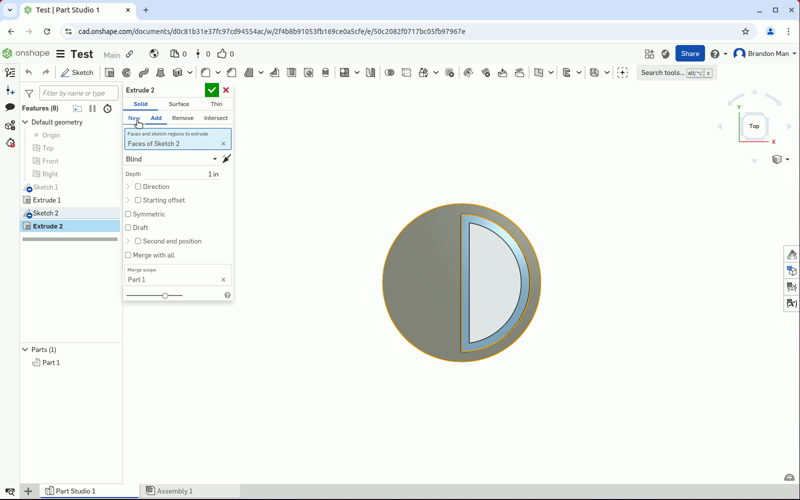
click(137, 120)
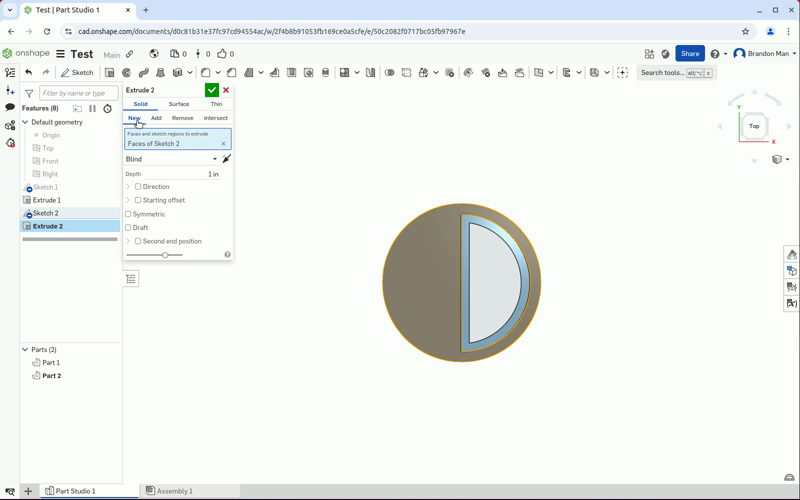
key(tab, 4)
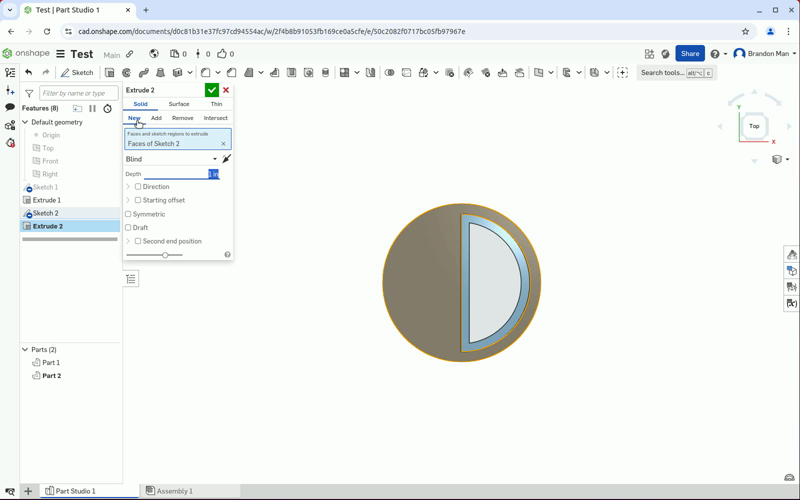
text(1.685)
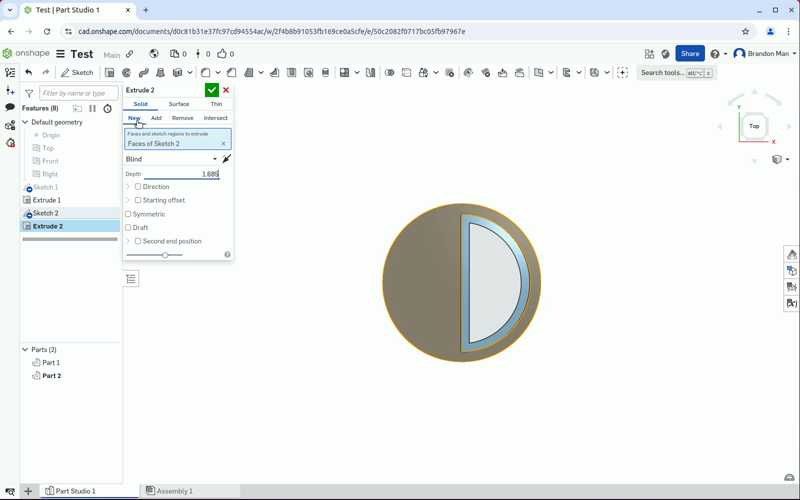
key(enter)
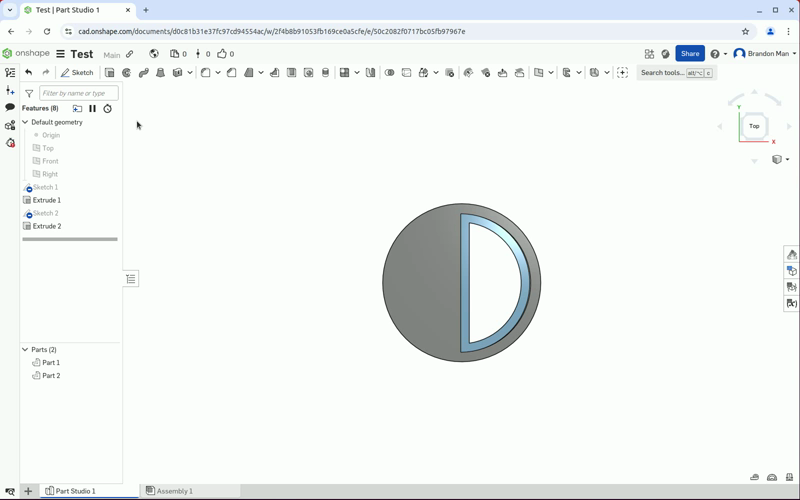
key(shift+h)
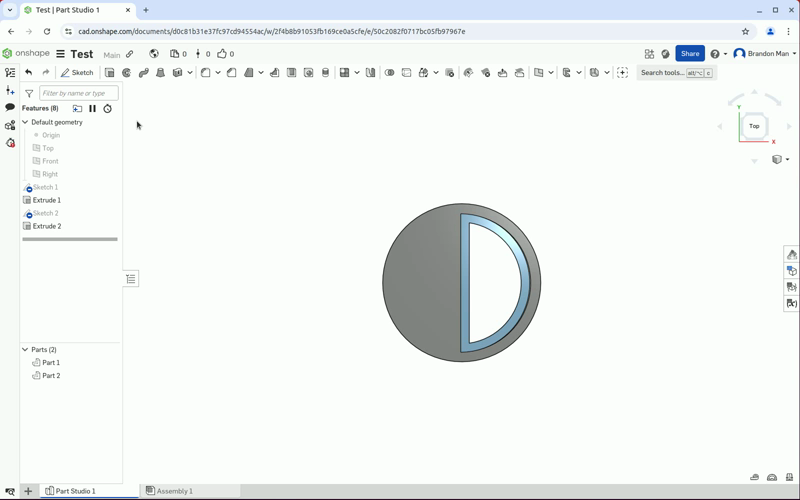
key(shift+h)
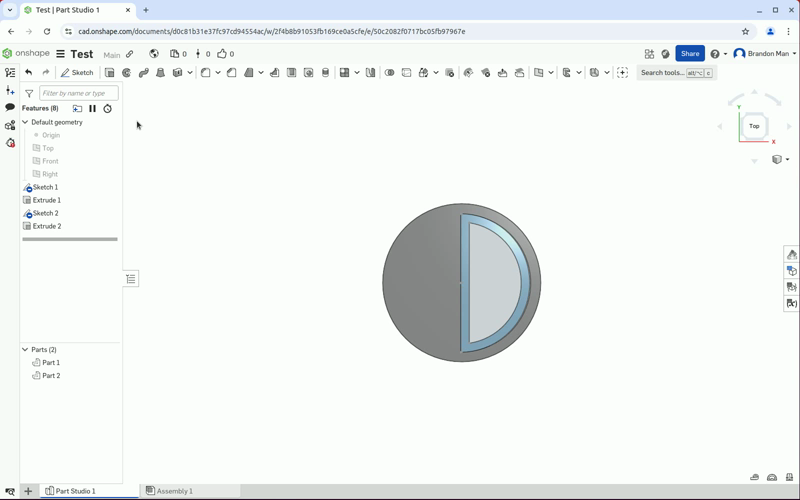
key(shift+7)
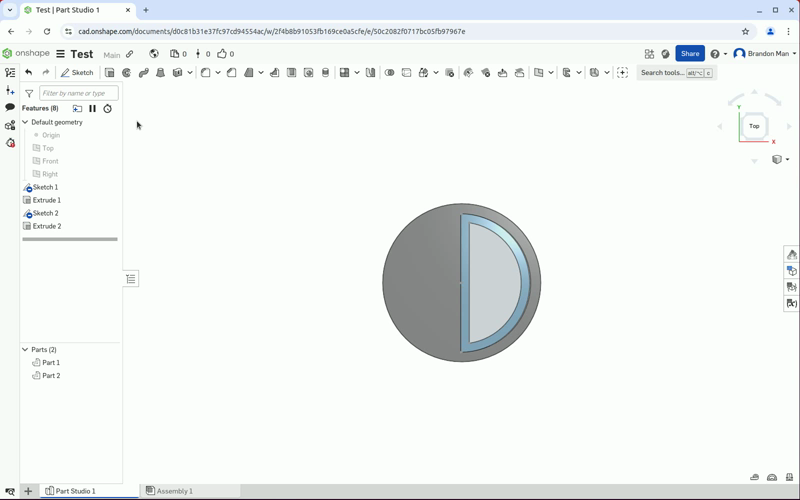
key(up, 3)
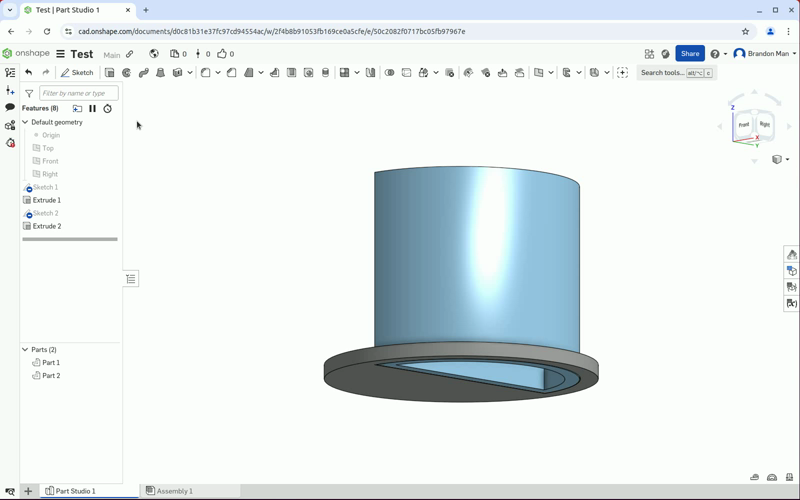
key(left, 3)
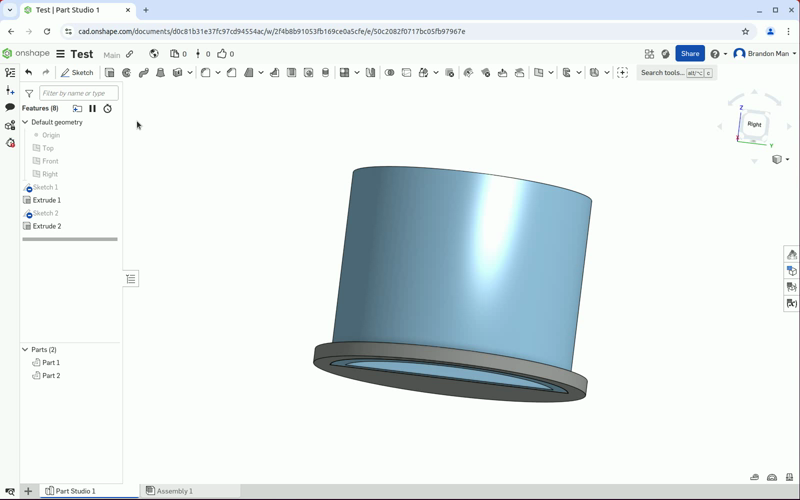
key(right, 3)
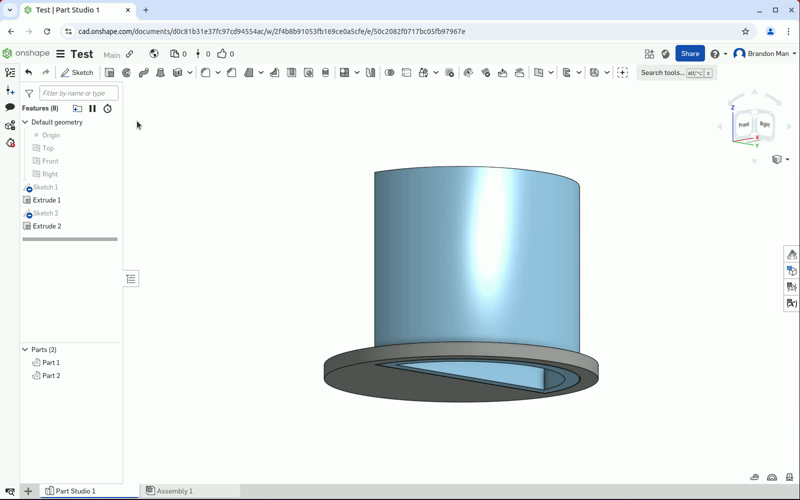
key(down, 3)
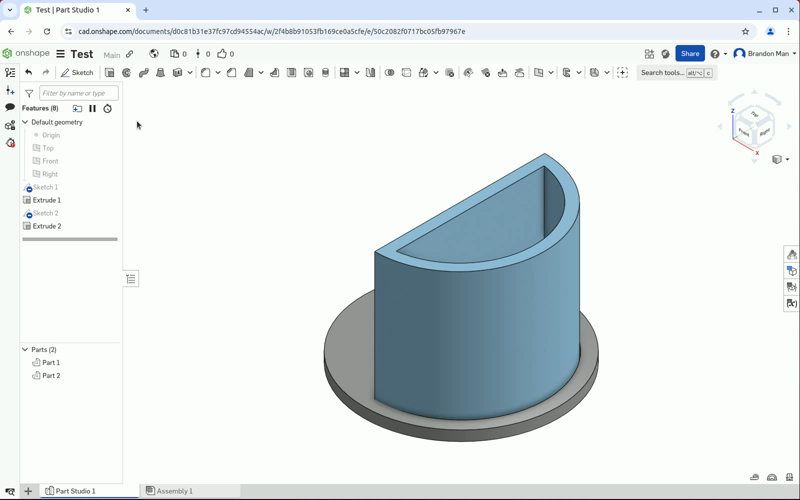
mouse_move(73, 189)
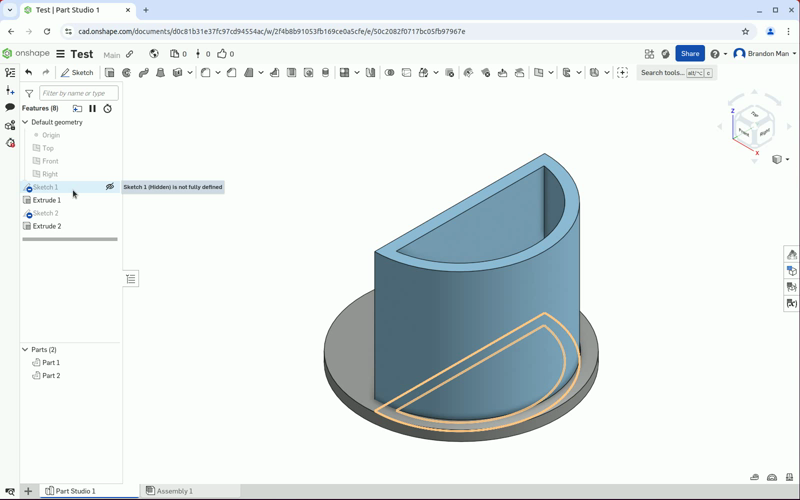
click(73, 189)